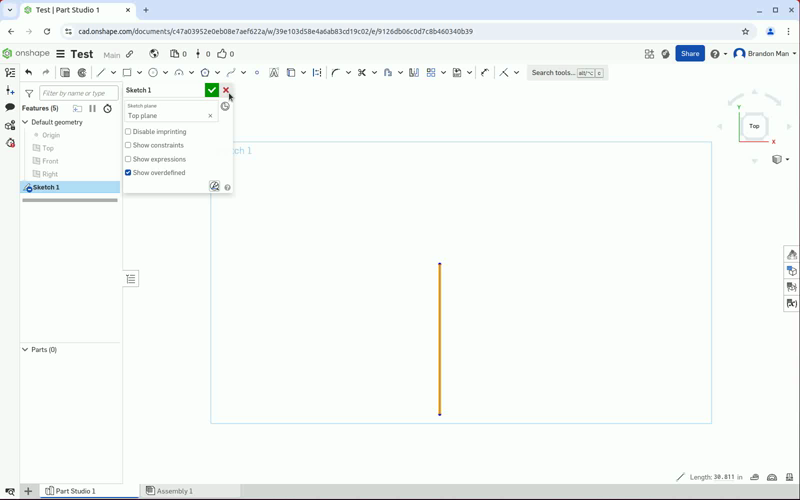
key(shift+h)
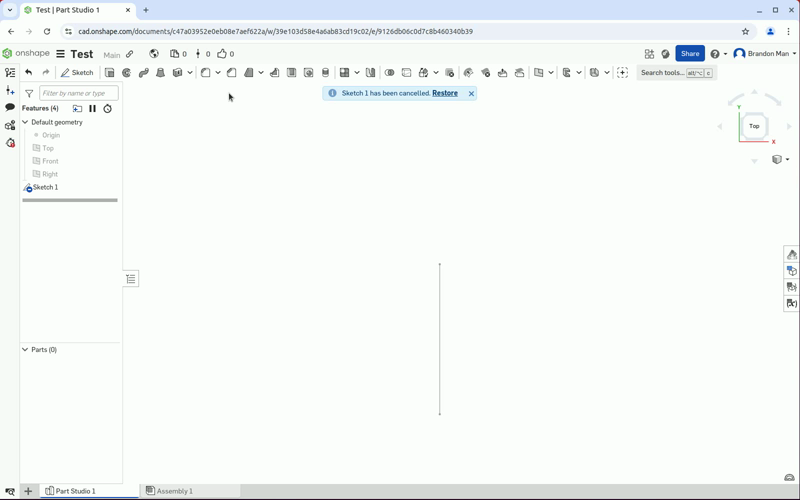
mouse_move(73, 352)
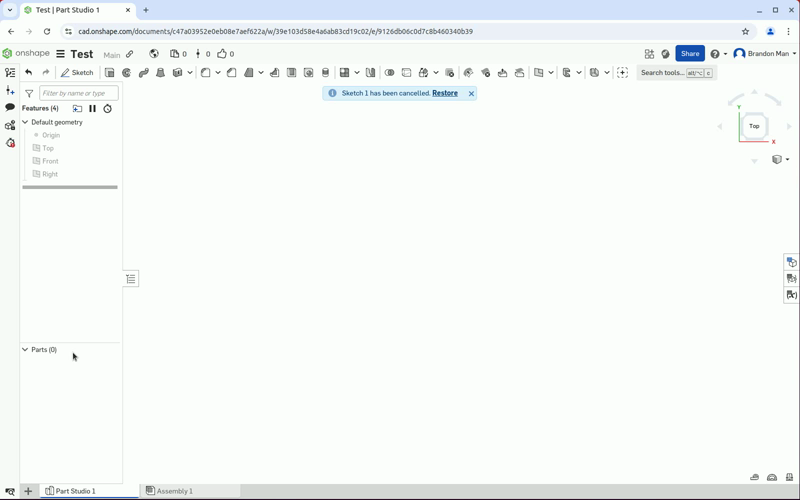
key(y)
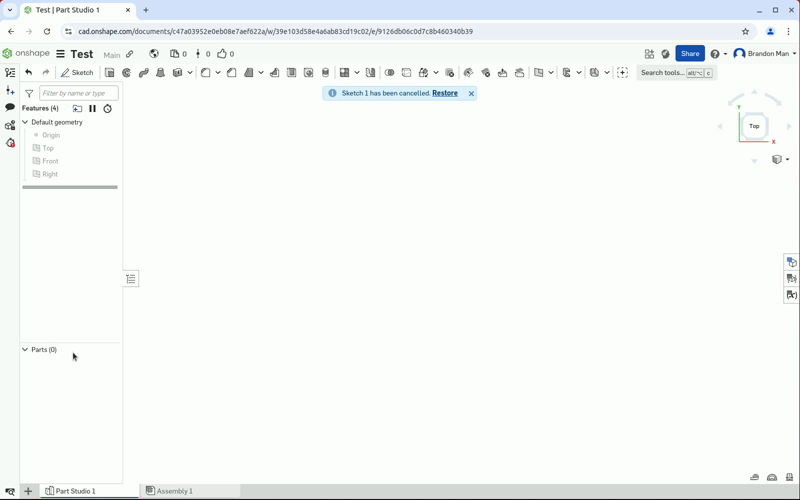
key(shift+p)
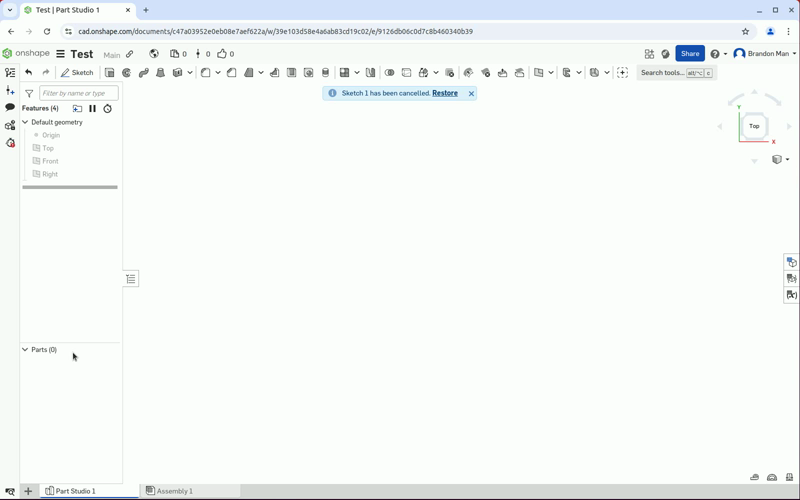
key(space)
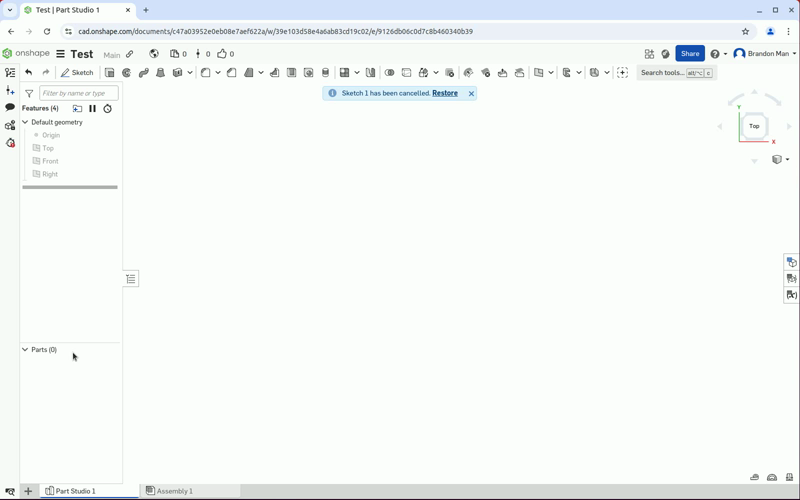
key_down(shift)
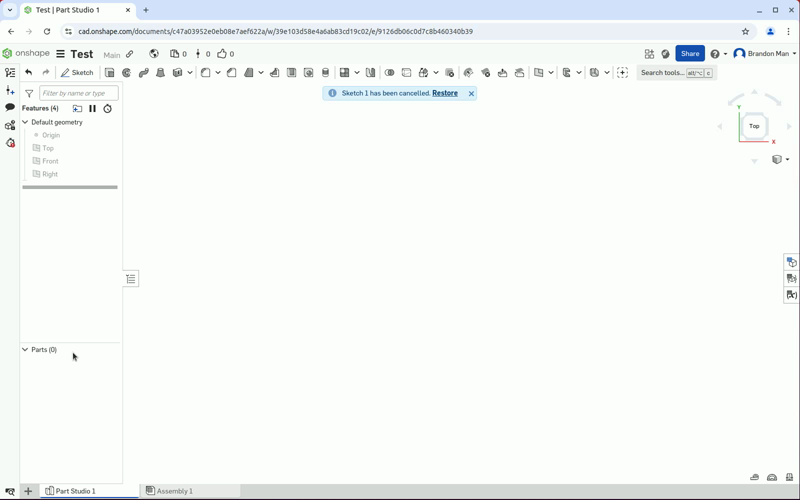
key(up)
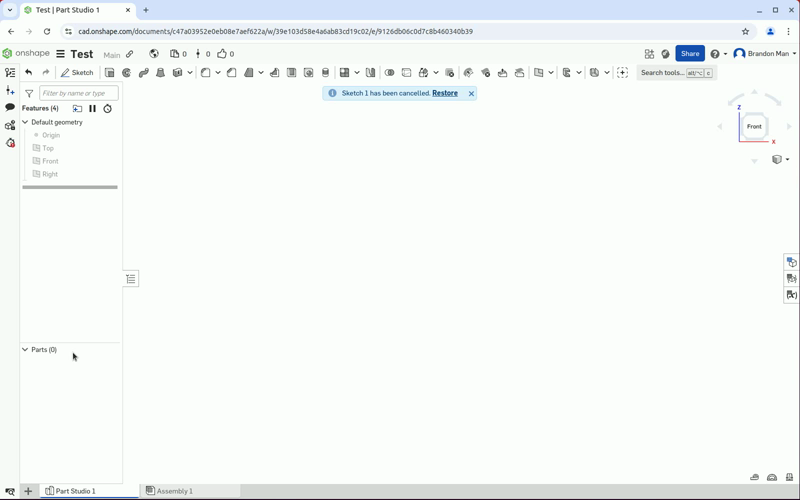
key_up(shift)
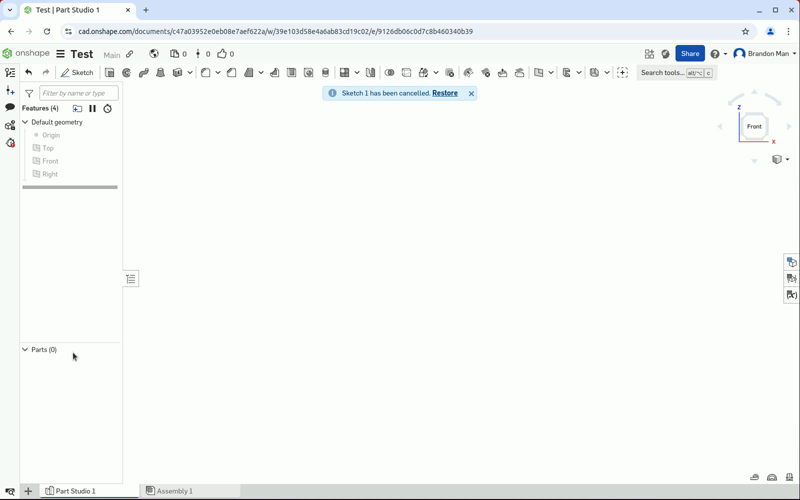
mouse_move(73, 352)
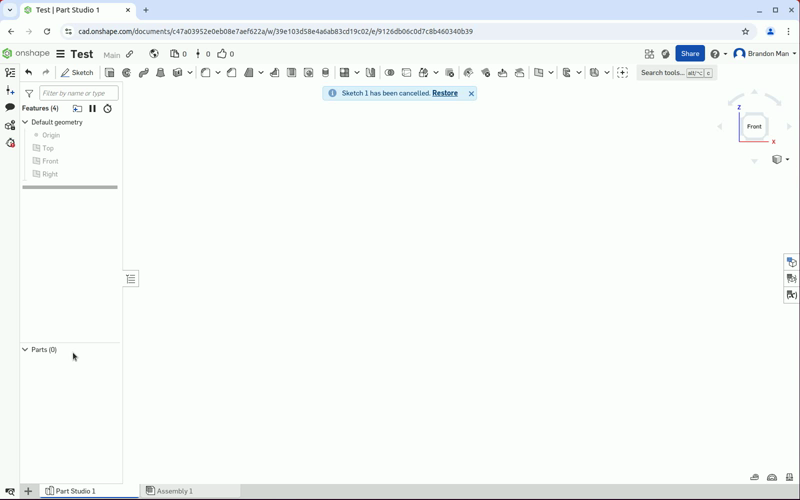
key(shift+y)
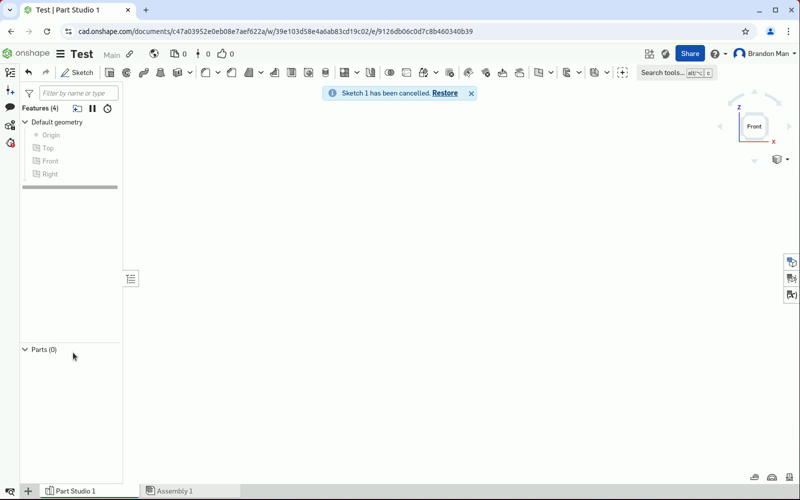
key(shift+s)
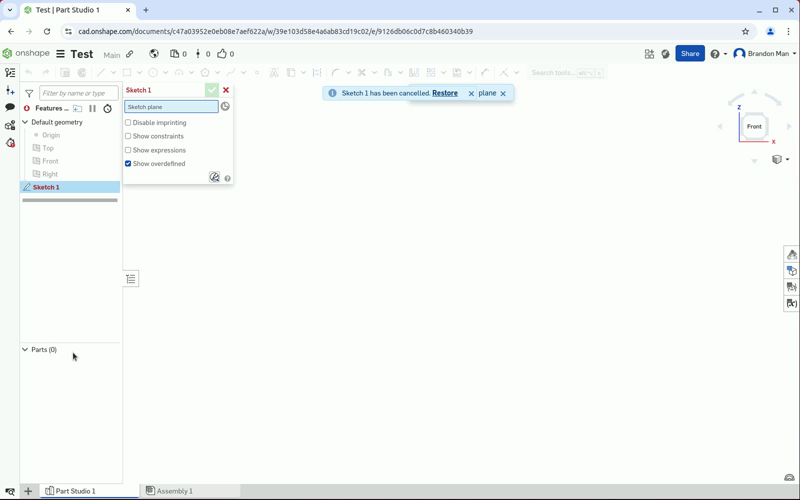
mouse_move(73, 163)
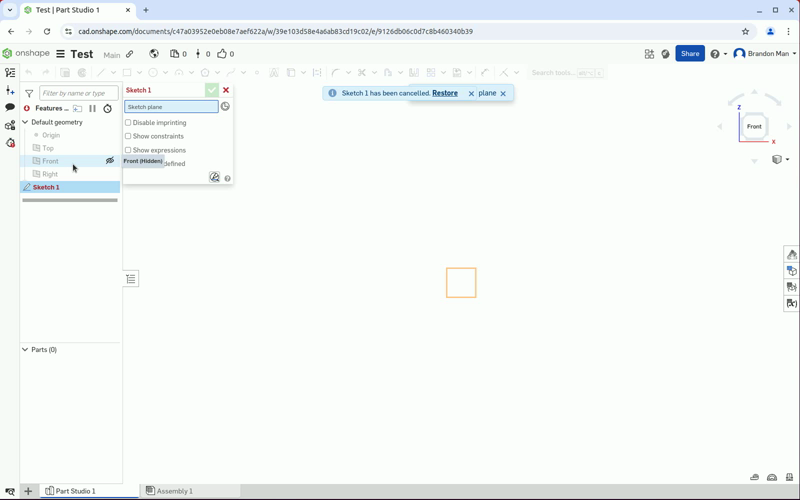
click(73, 163)
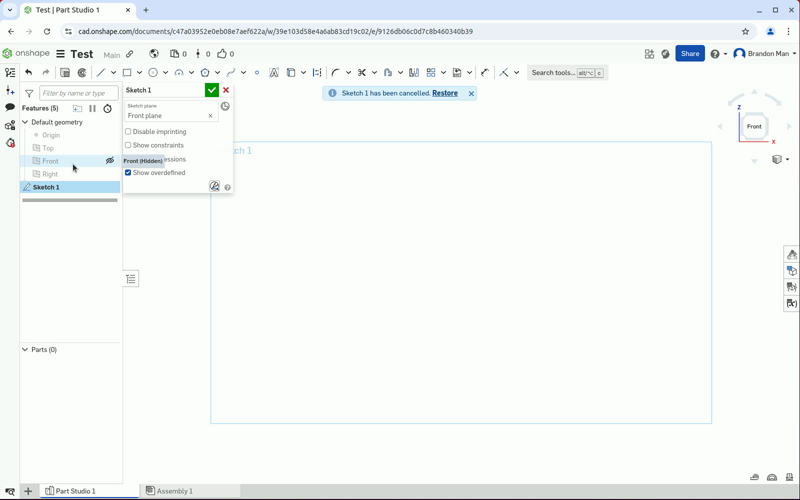
mouse_move(73, 352)
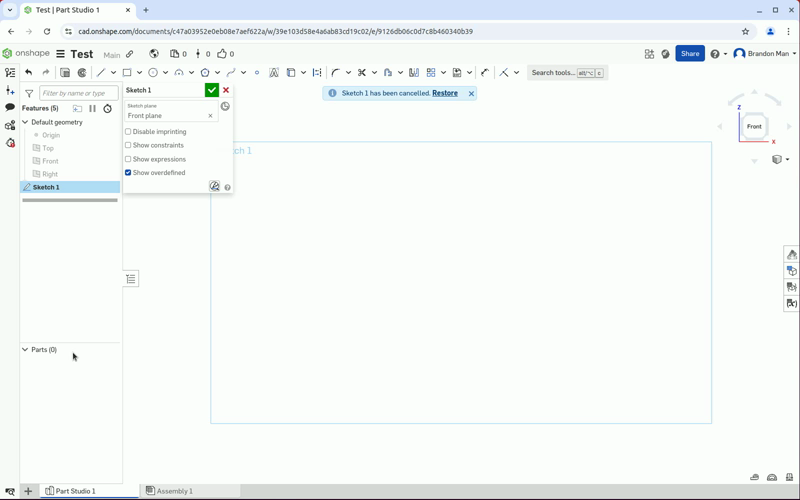
key(y)
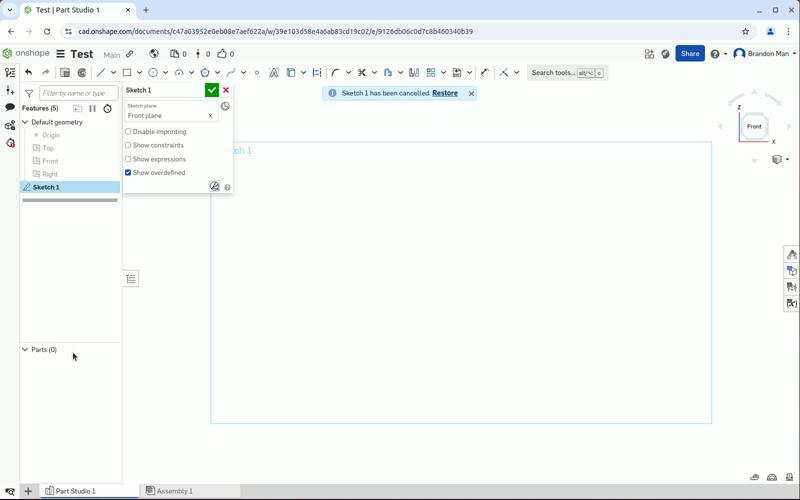
key(c)
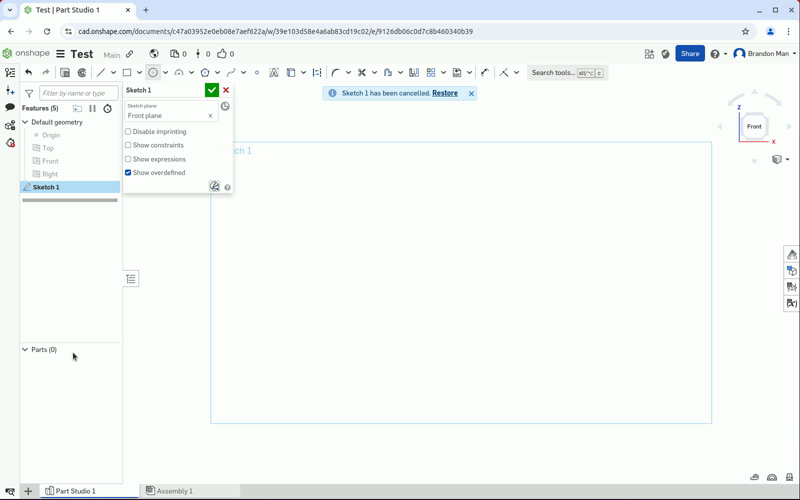
key_down(shift)
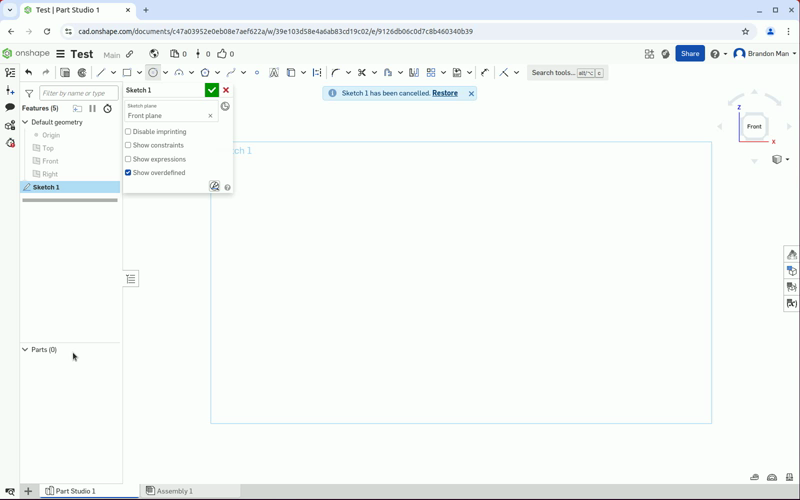
mouse_move(461, 282)
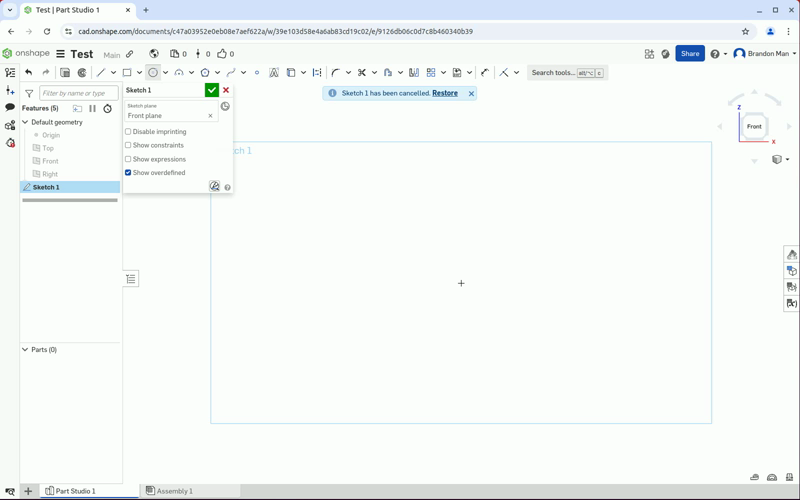
click(461, 282)
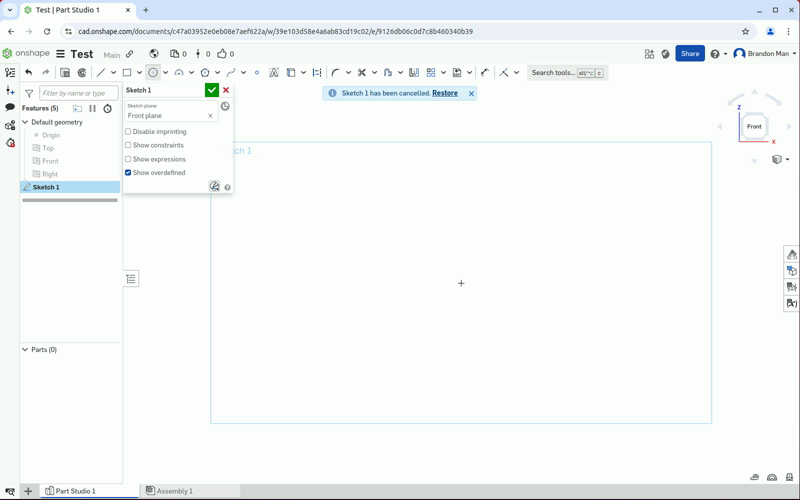
key_up(shift)
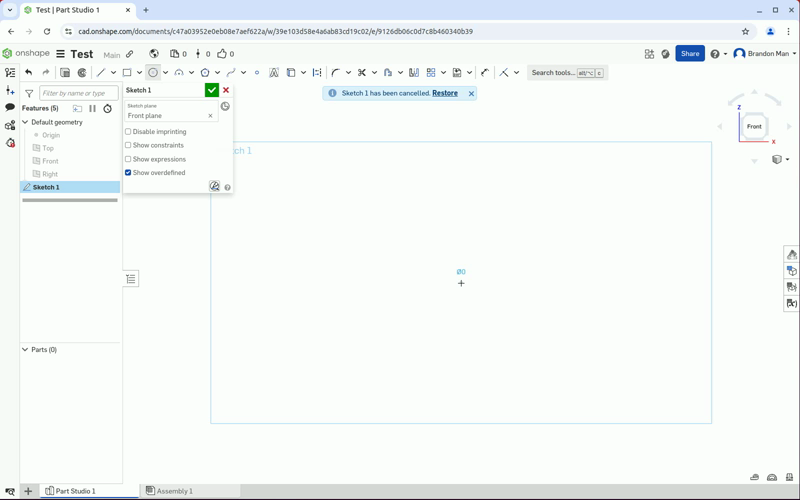
mouse_move(574, 282)
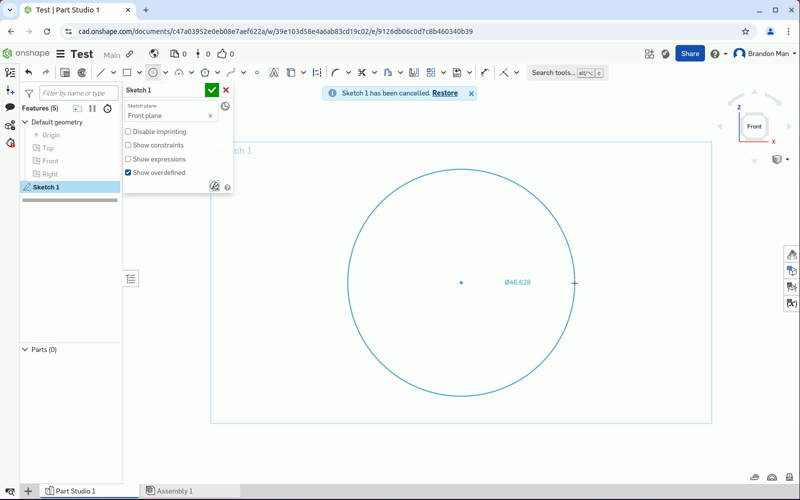
click(574, 282)
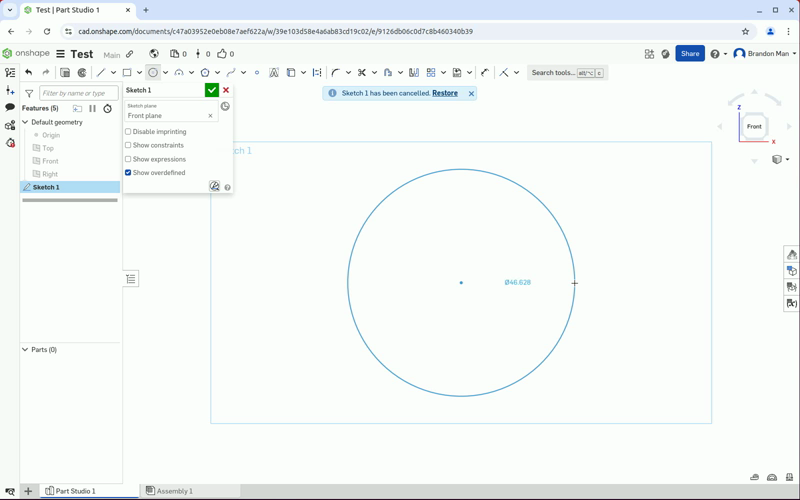
key(esc)
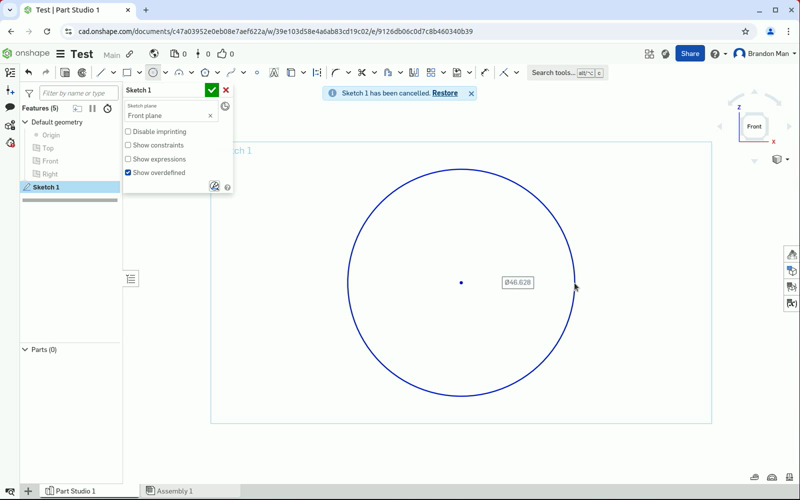
mouse_move(449, 315)
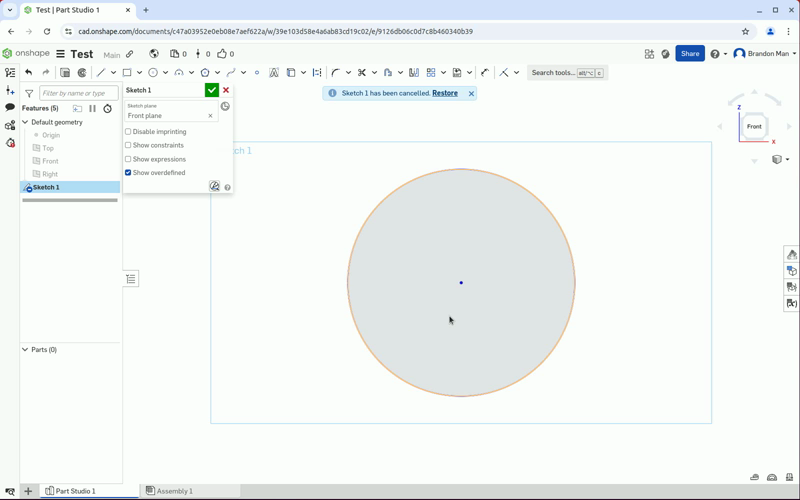
click(449, 315)
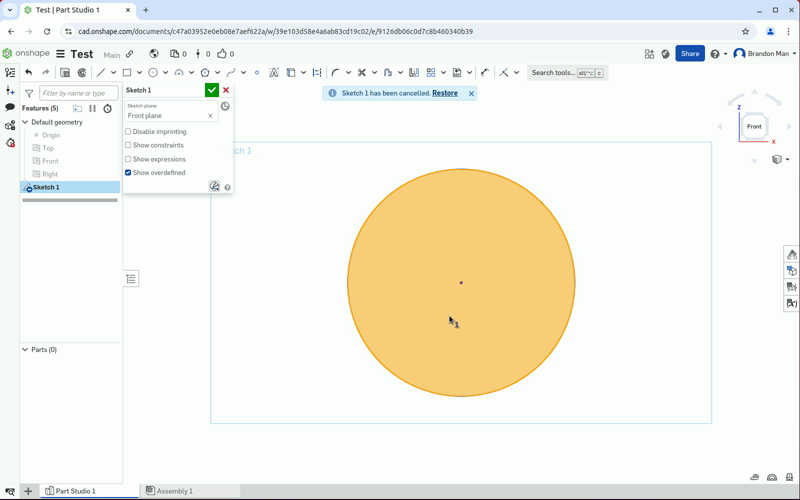
mouse_move(73, 352)
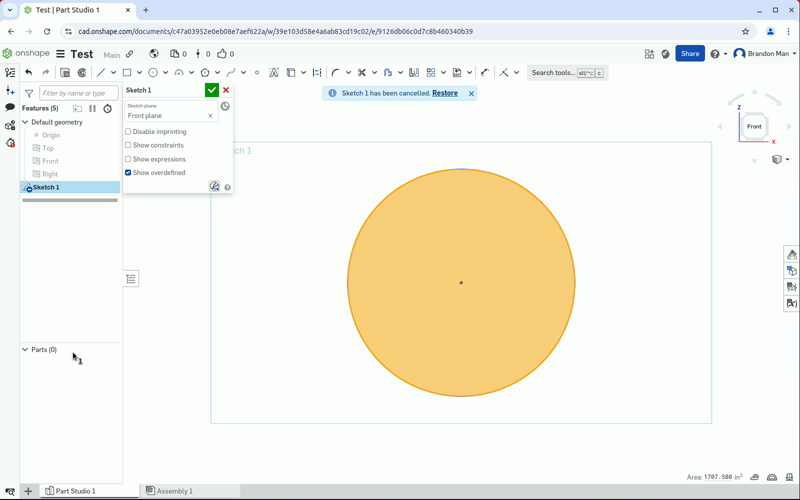
key(shift+y)
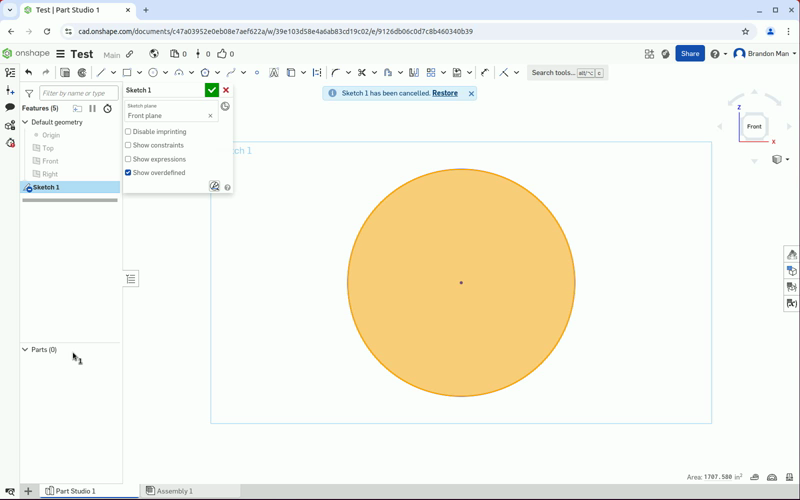
key(shift+e)
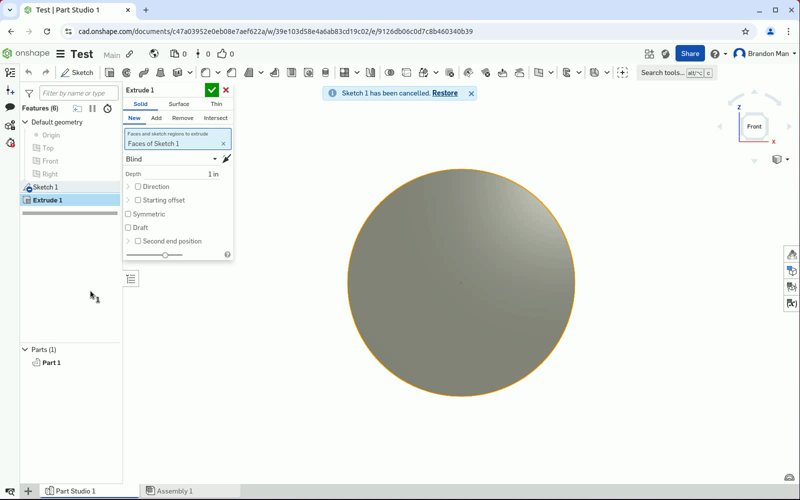
mouse_move(143, 106)
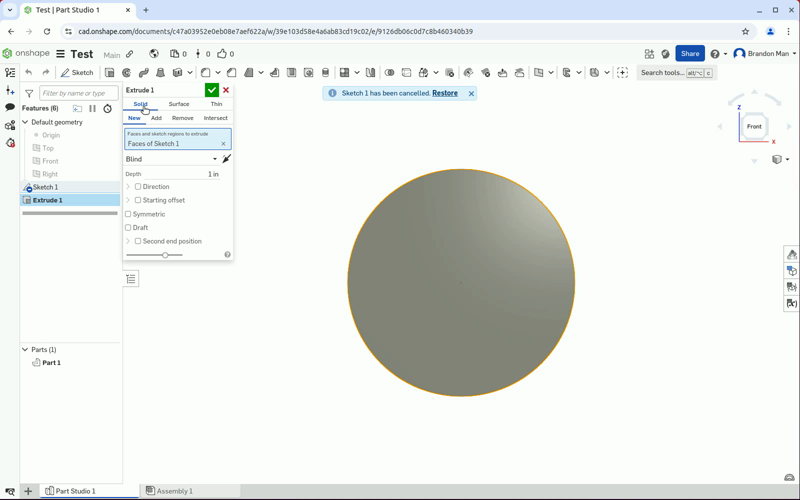
click(143, 106)
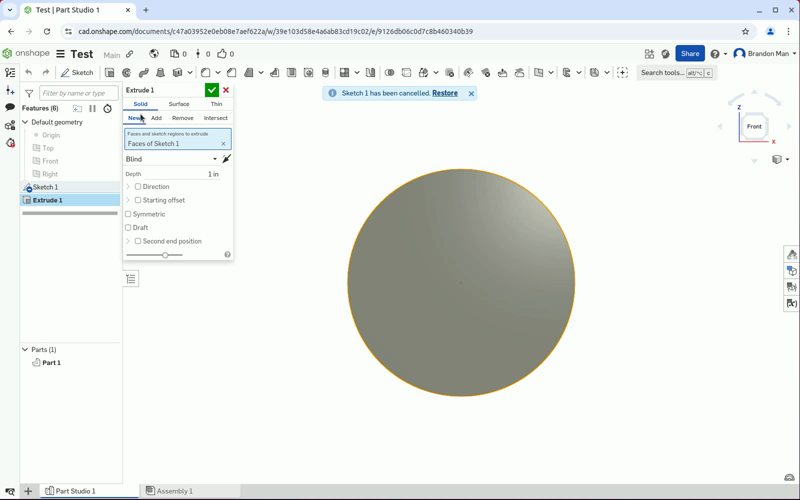
mouse_move(137, 120)
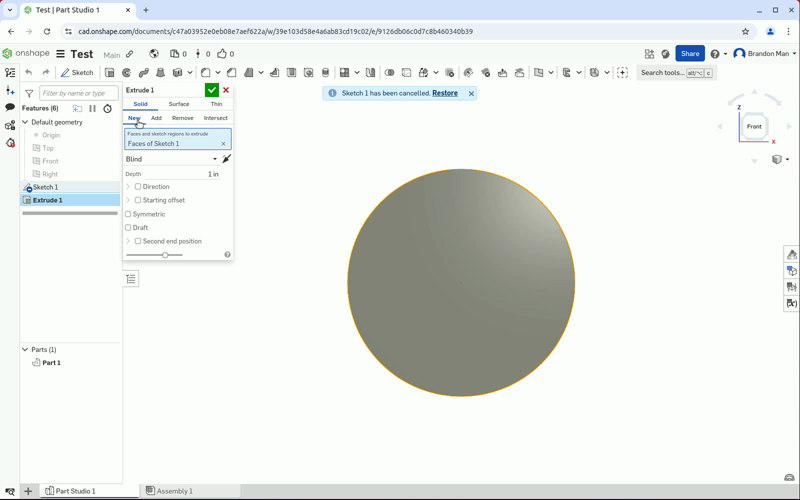
click(137, 120)
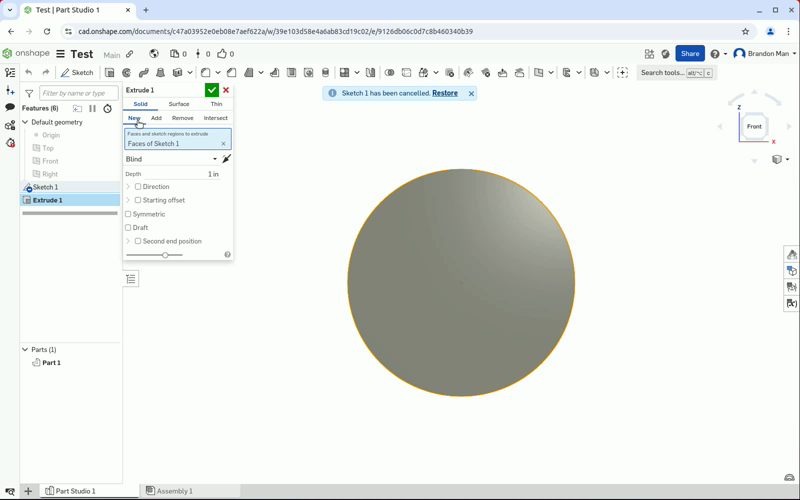
key(tab, 4)
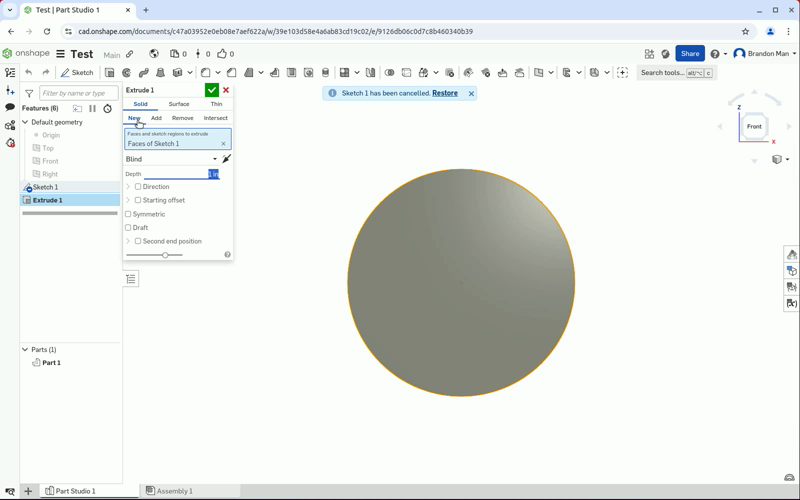
text(-23.108)
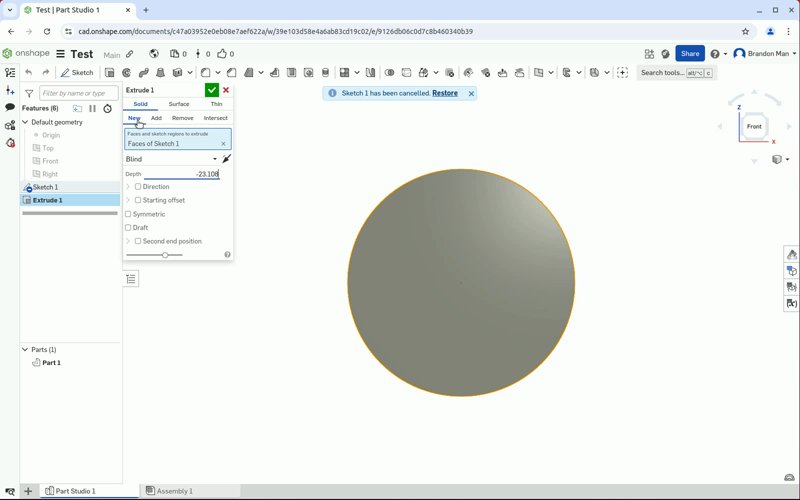
key(enter)
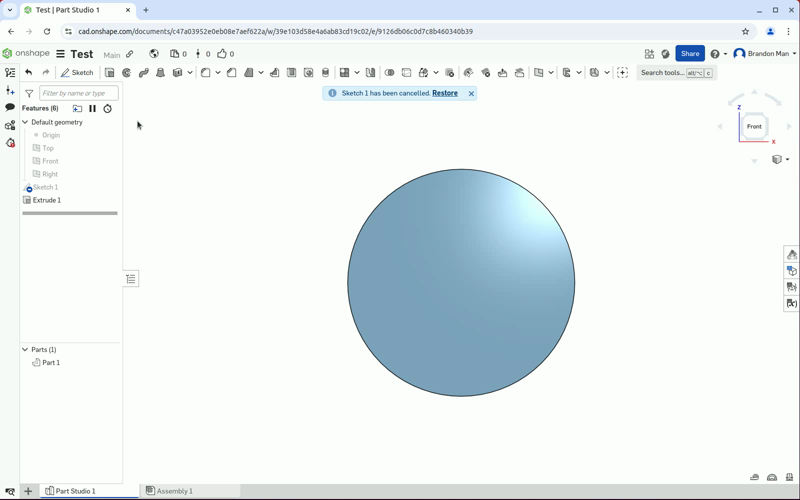
key(shift+h)
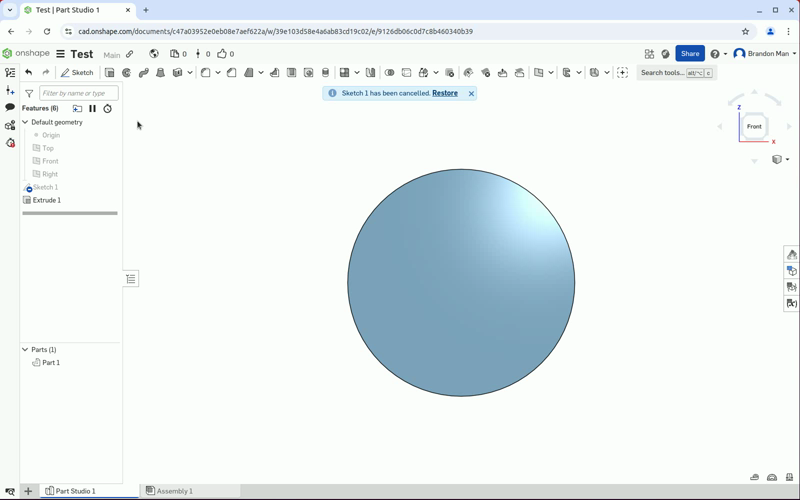
key(shift+h)
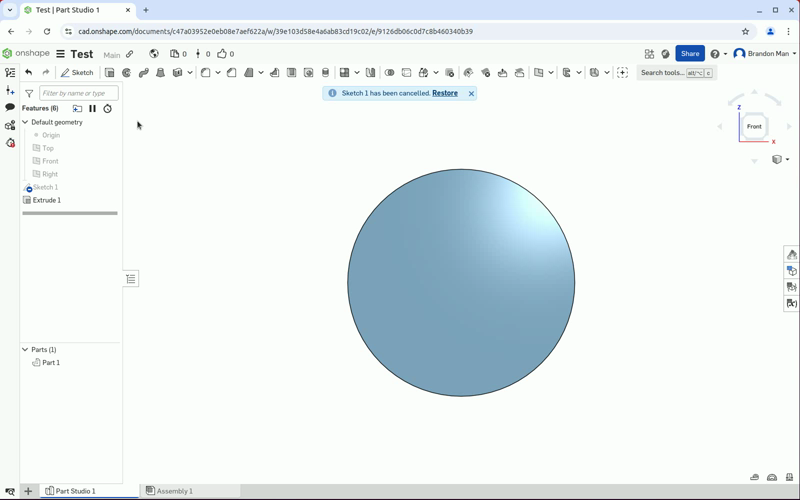
mouse_move(73, 189)
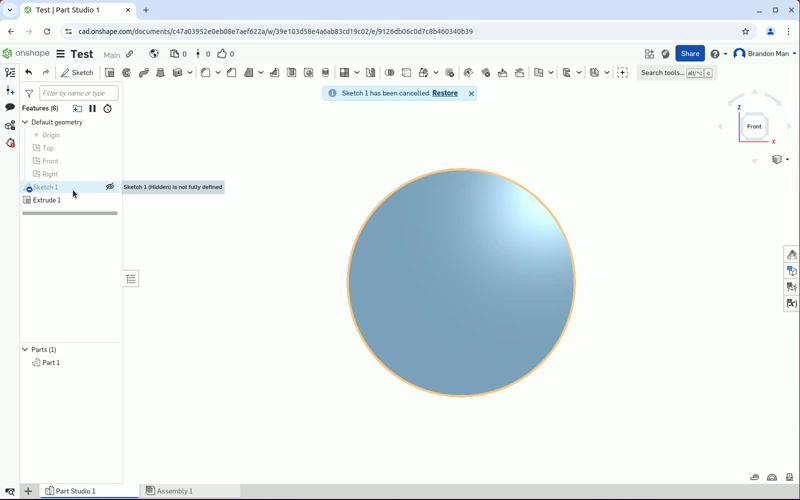
click(73, 189)
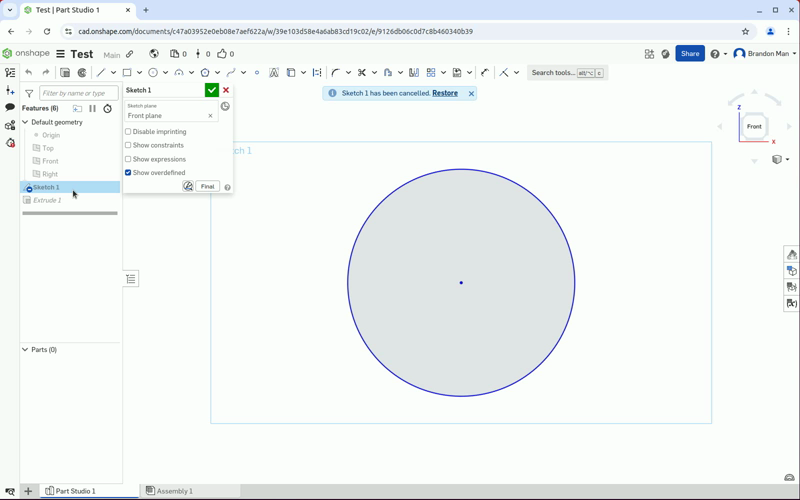
mouse_move(229, 92)
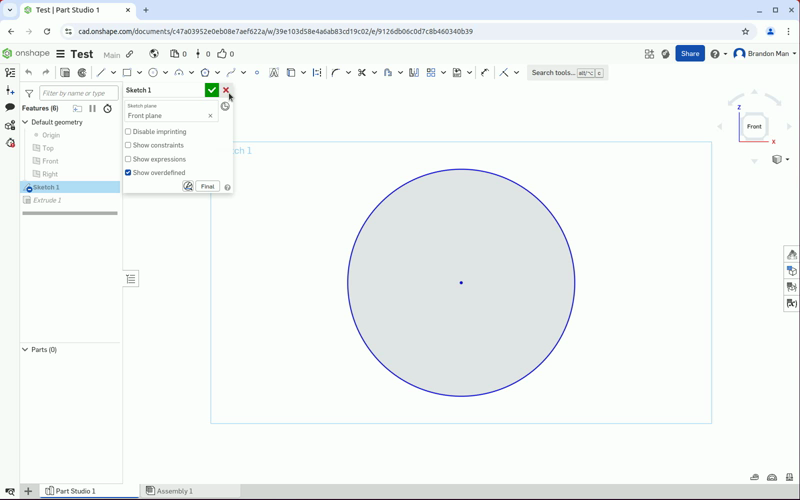
click(229, 92)
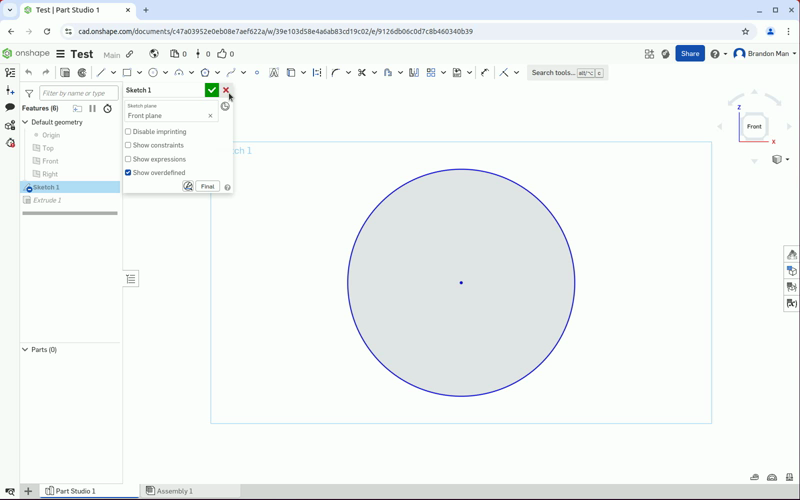
key(shift+s)
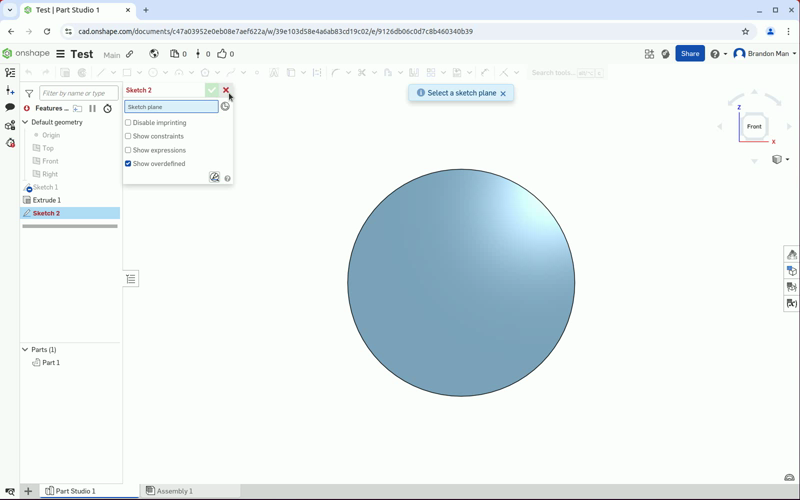
mouse_move(73, 163)
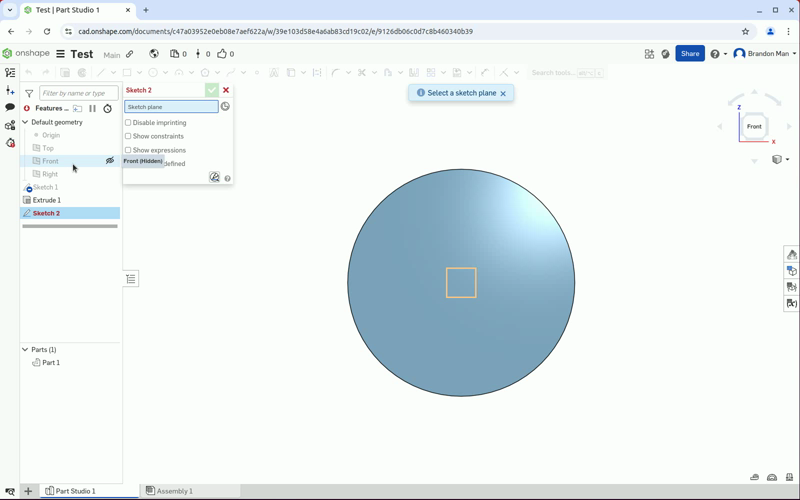
click(73, 163)
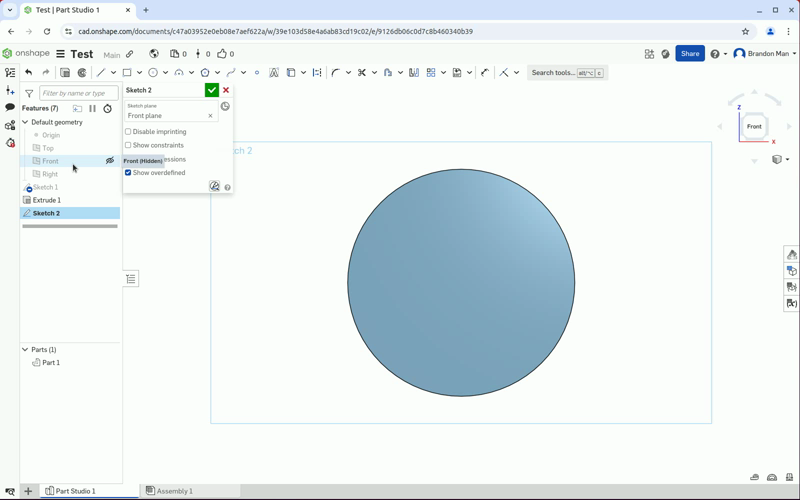
mouse_move(73, 352)
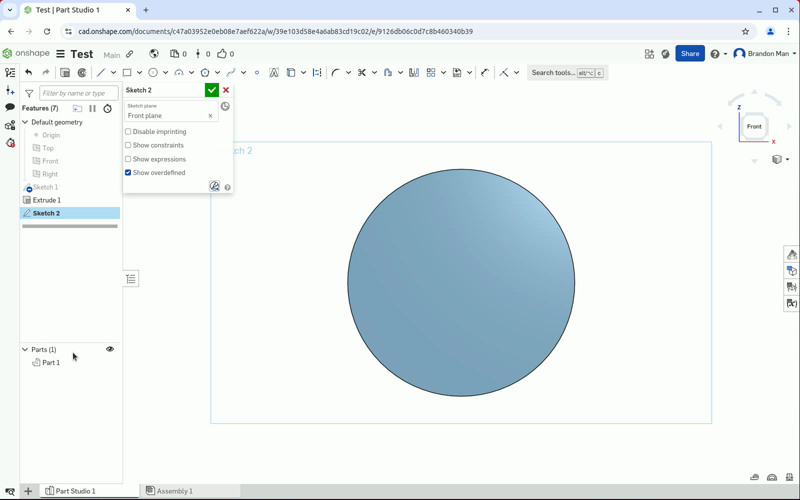
key(y)
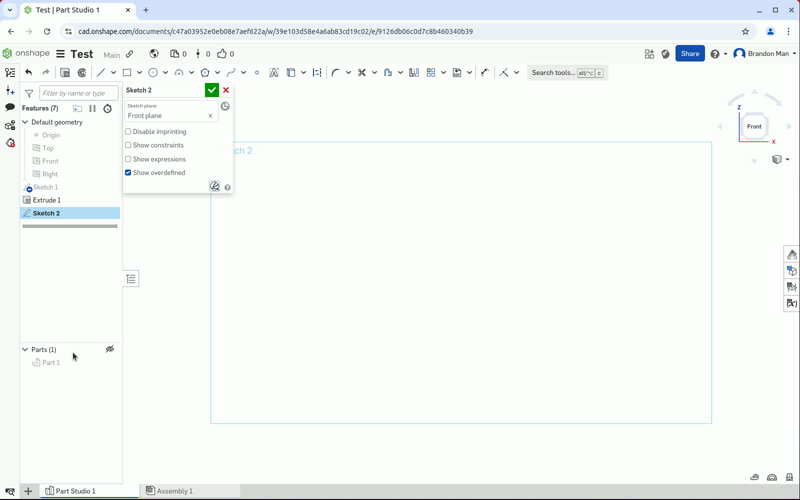
key(a)
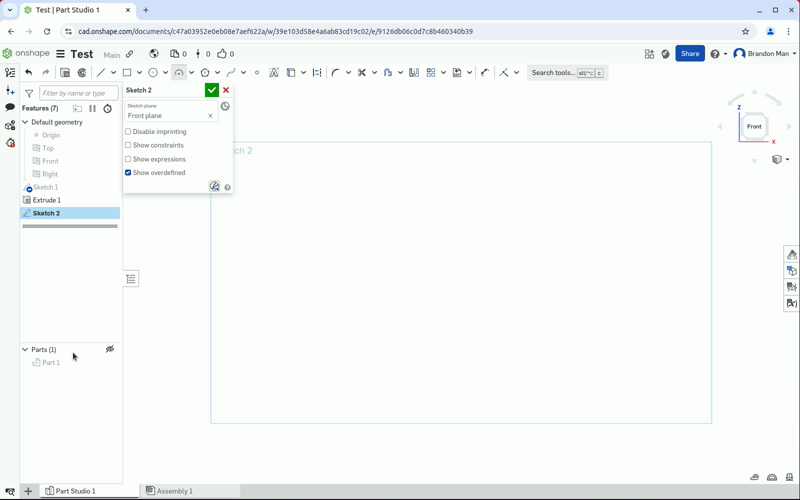
key_down(shift)
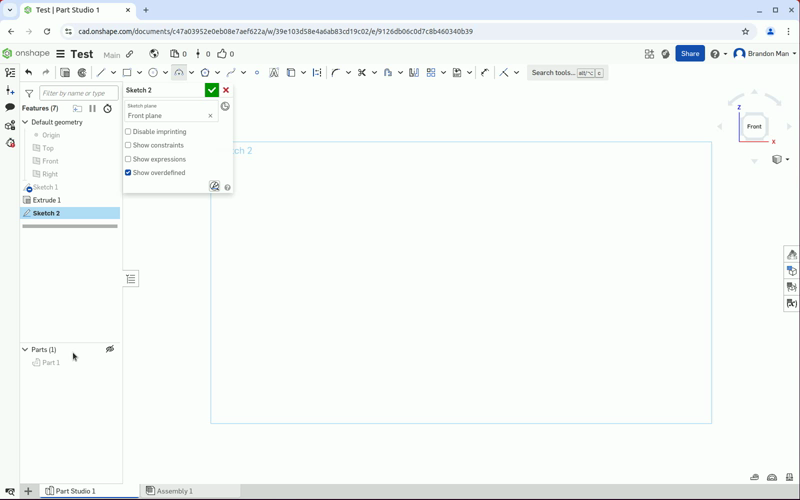
mouse_move(452, 275)
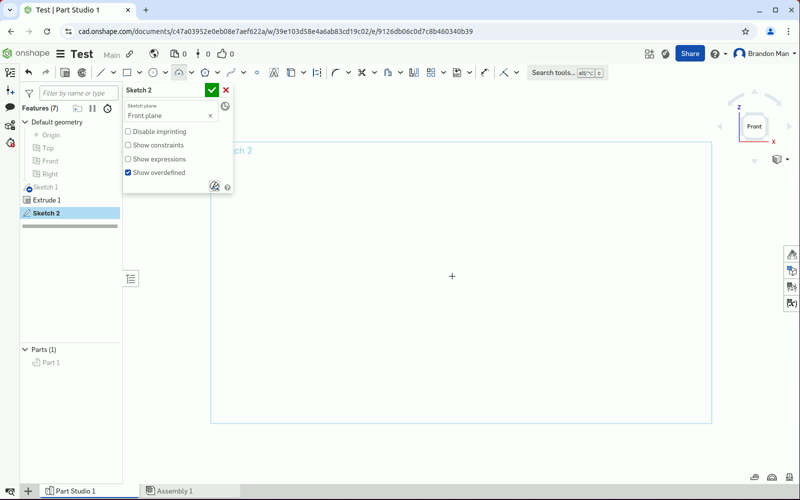
click(452, 275)
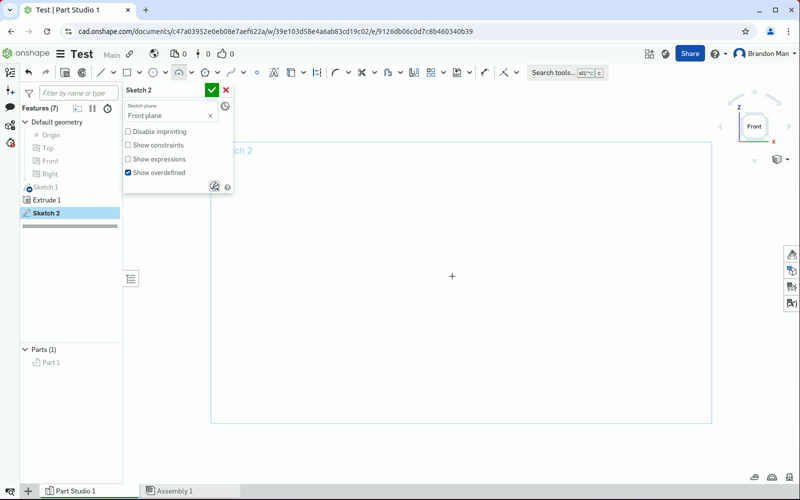
key_up(shift)
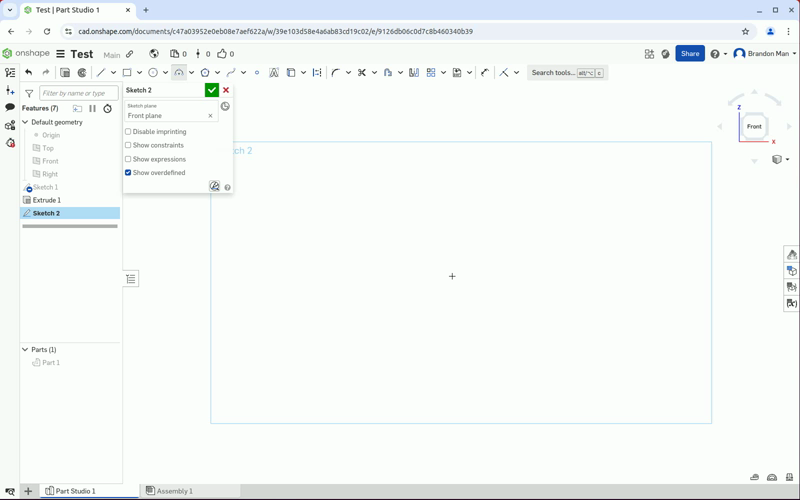
key_down(shift)
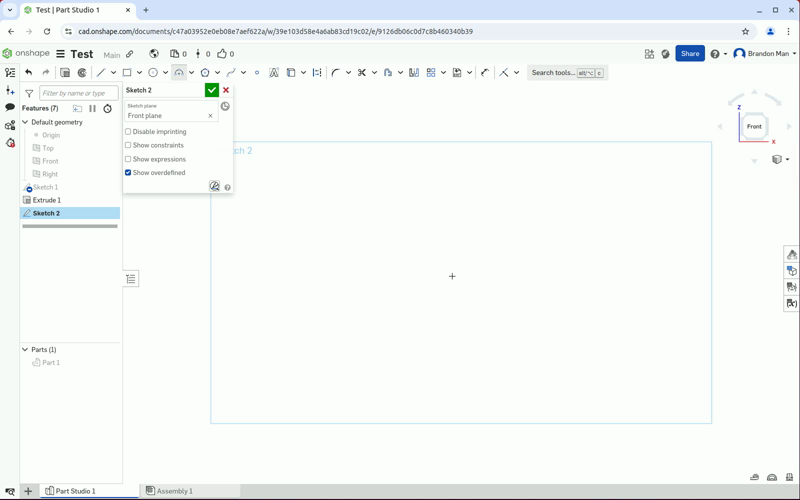
mouse_move(469, 275)
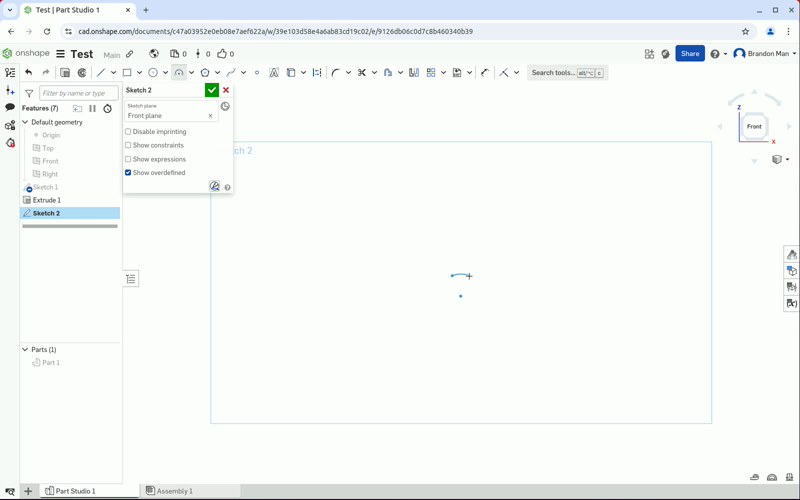
click(469, 275)
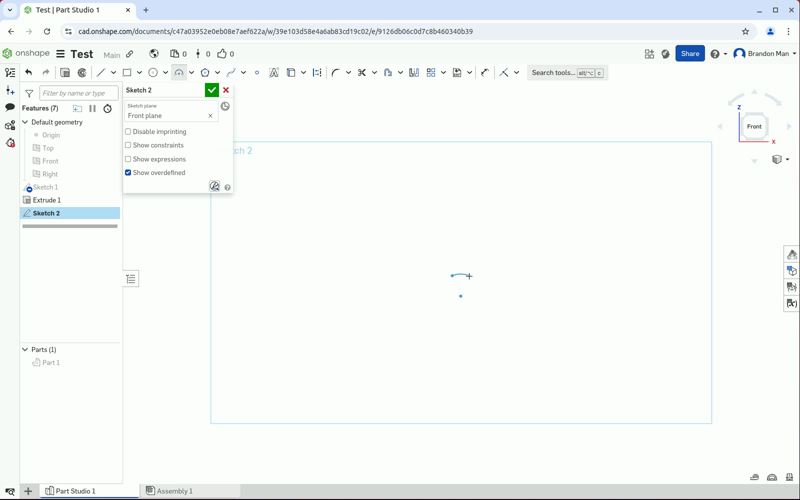
mouse_move(460, 295)
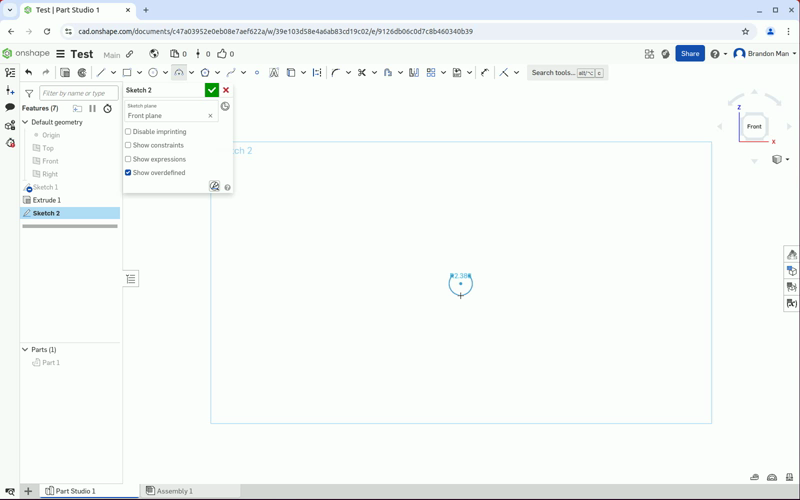
click(460, 295)
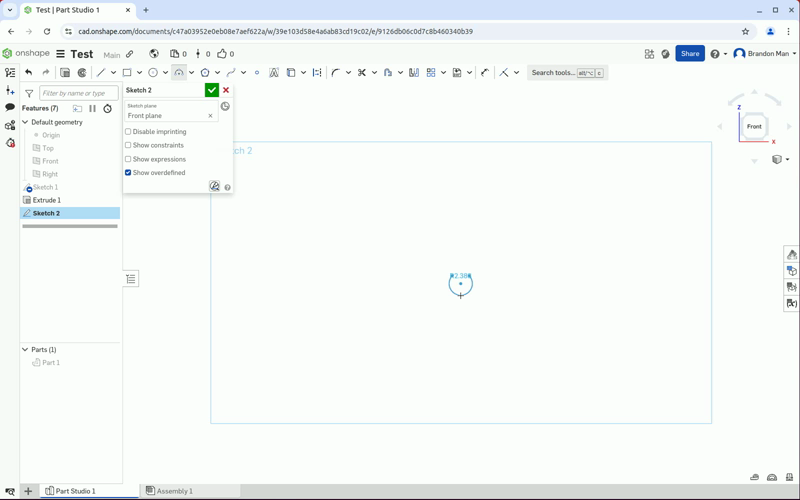
key_up(shift)
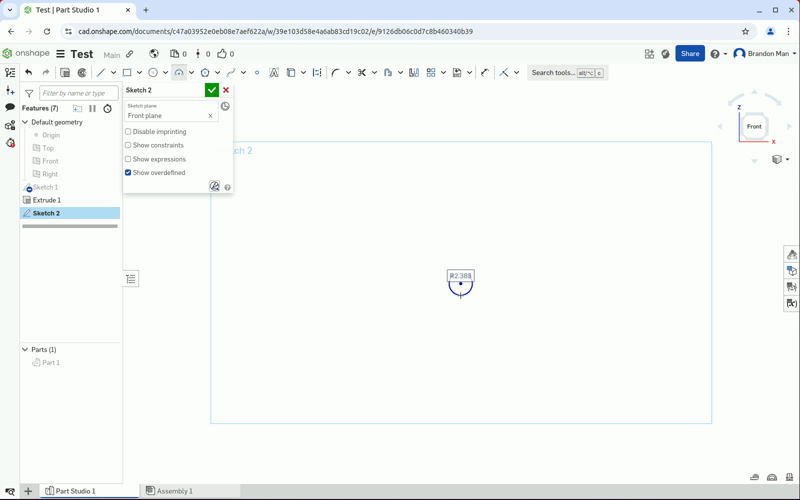
key(esc)
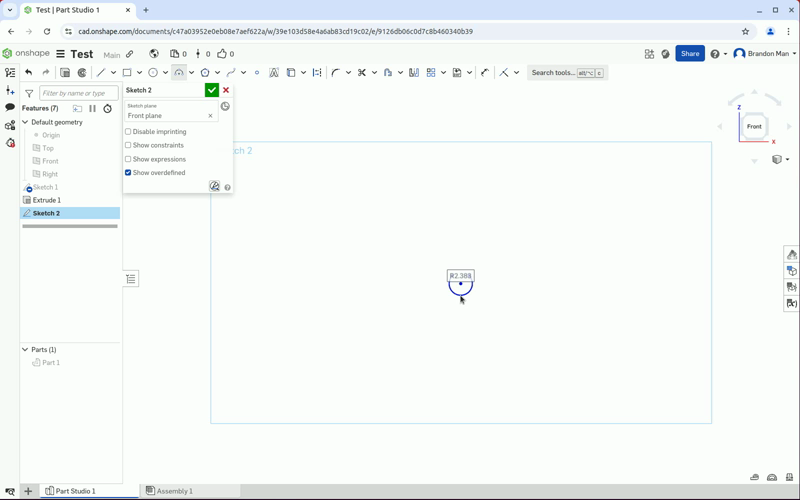
key(l)
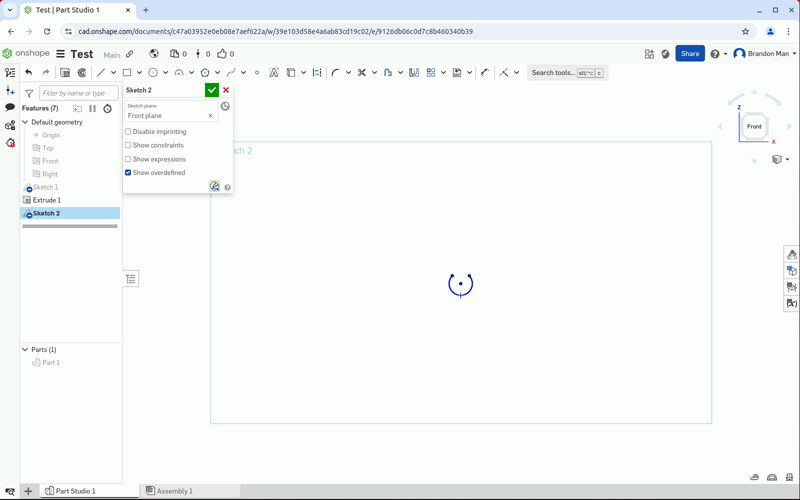
mouse_move(469, 275)
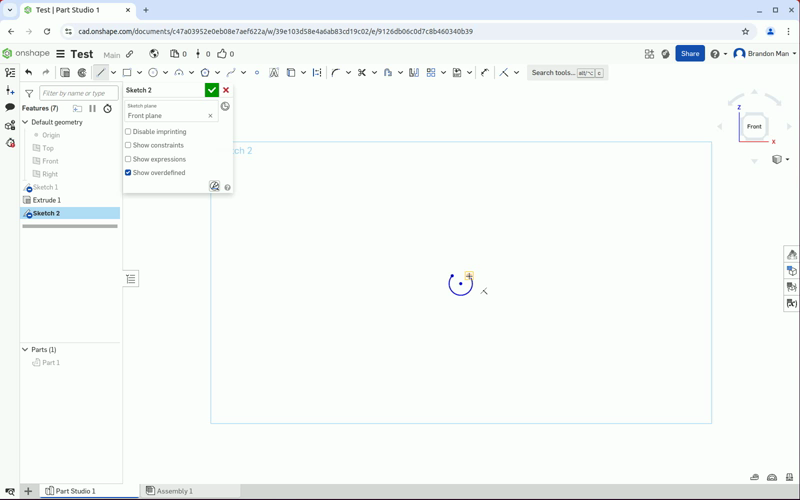
click(469, 275)
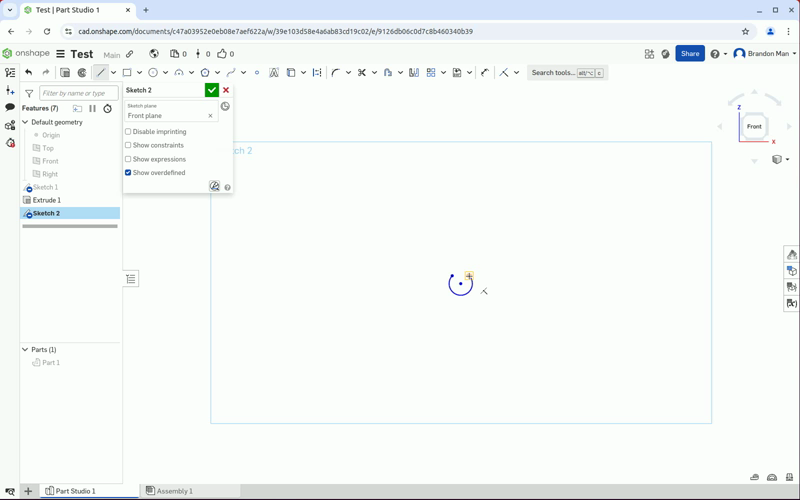
mouse_move(499, 275)
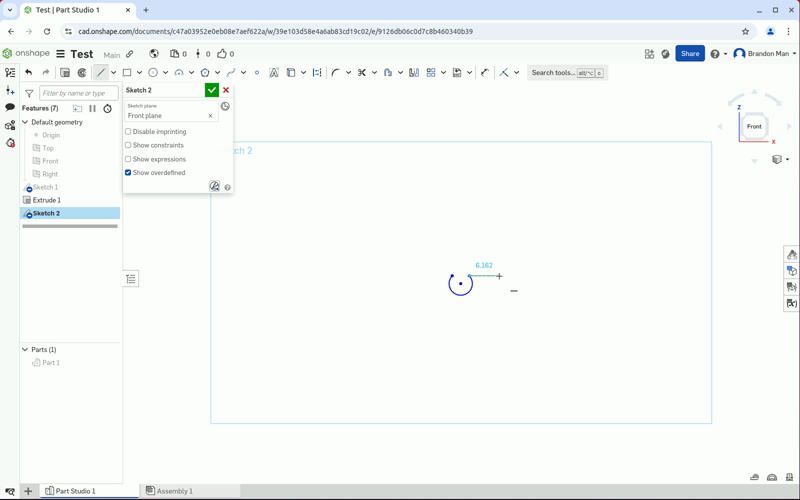
key_down(shift)
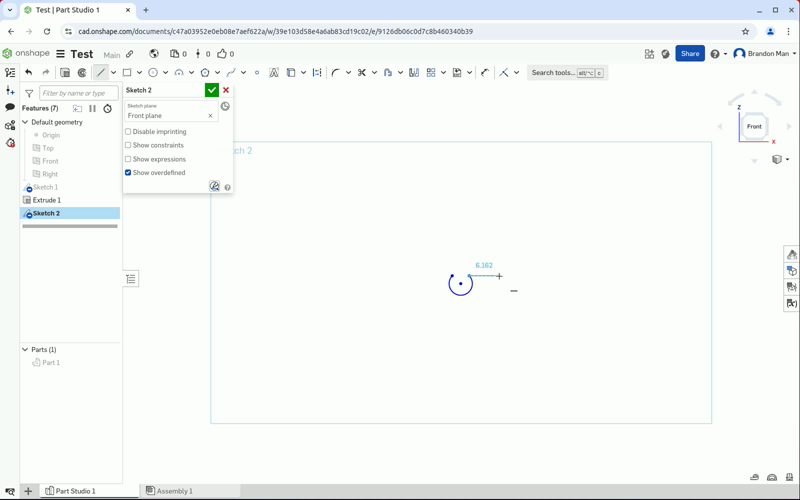
mouse_move(452, 275)
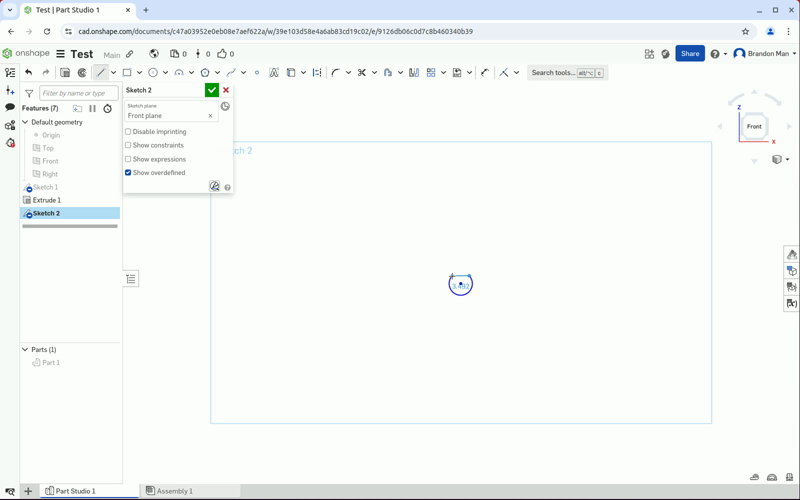
key_up(shift)
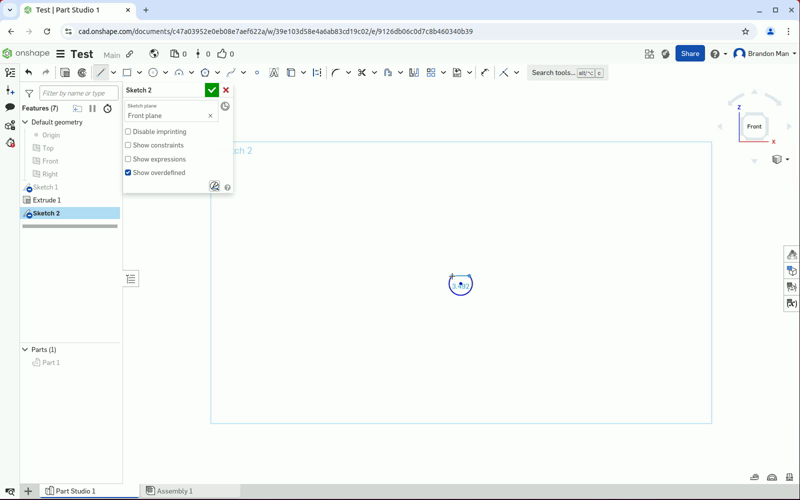
click(452, 275)
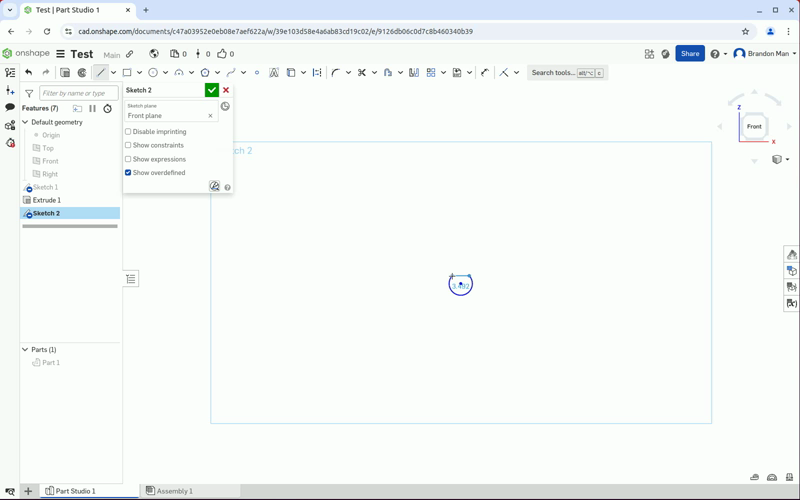
key(esc)
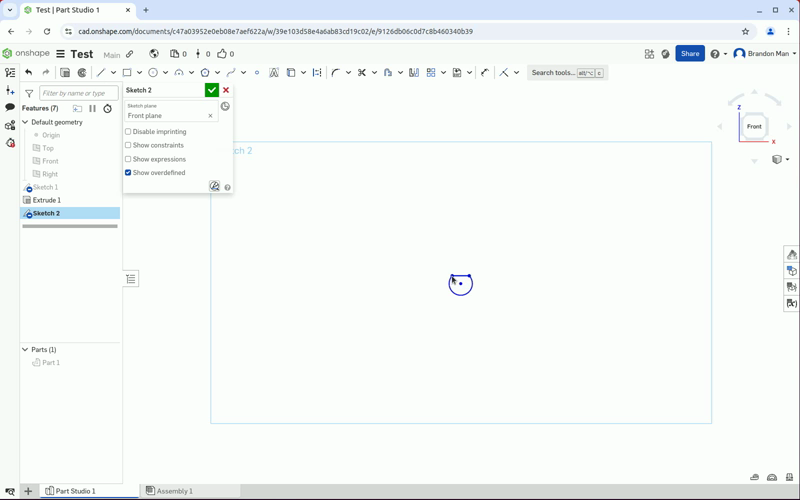
mouse_move(464, 281)
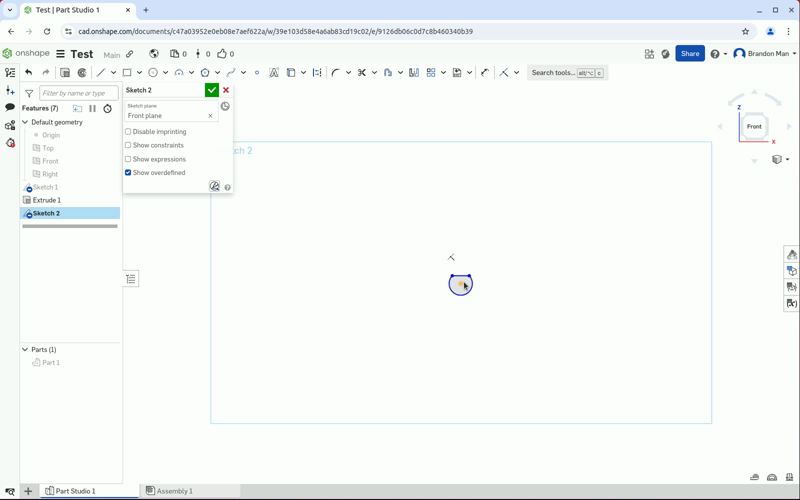
scroll(6)
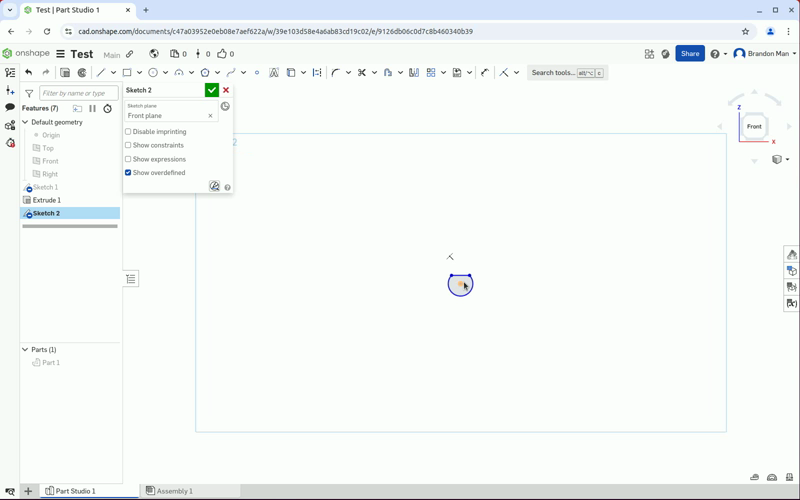
scroll(6)
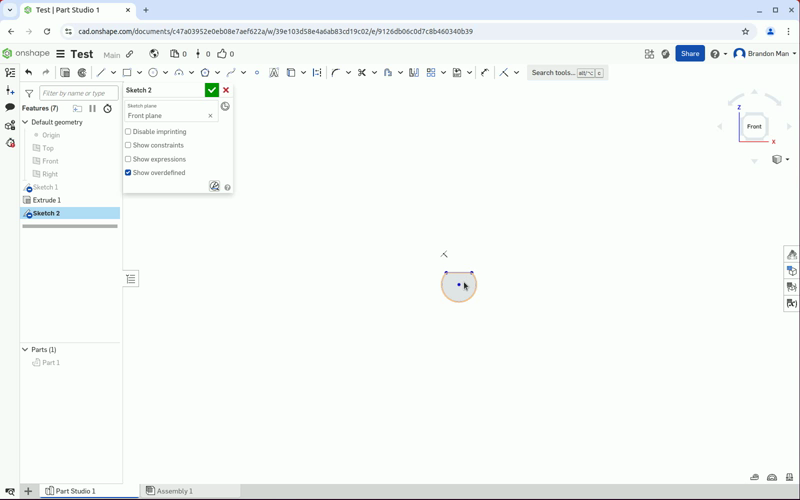
scroll(6)
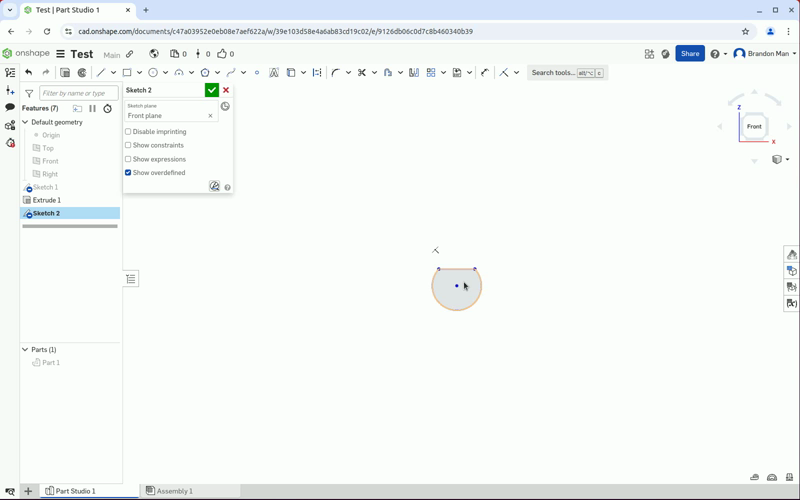
scroll(6)
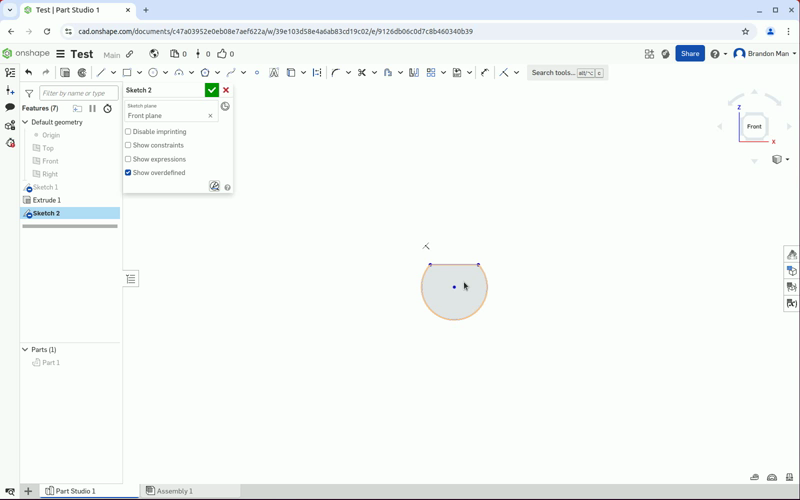
scroll(6)
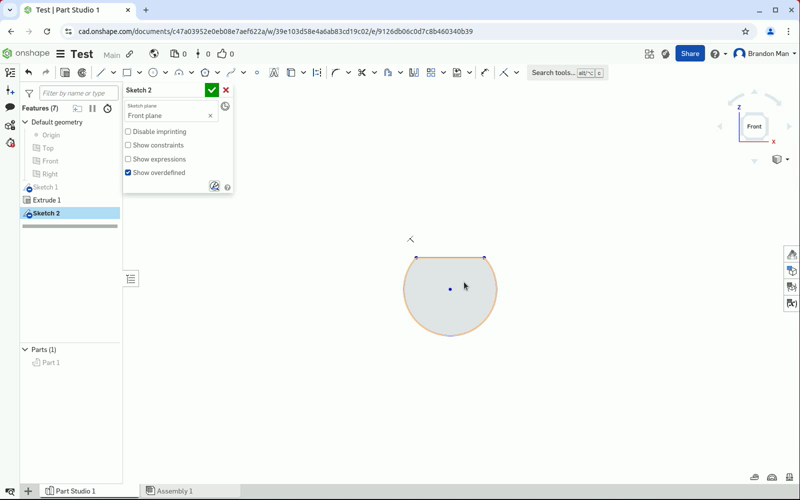
scroll(6)
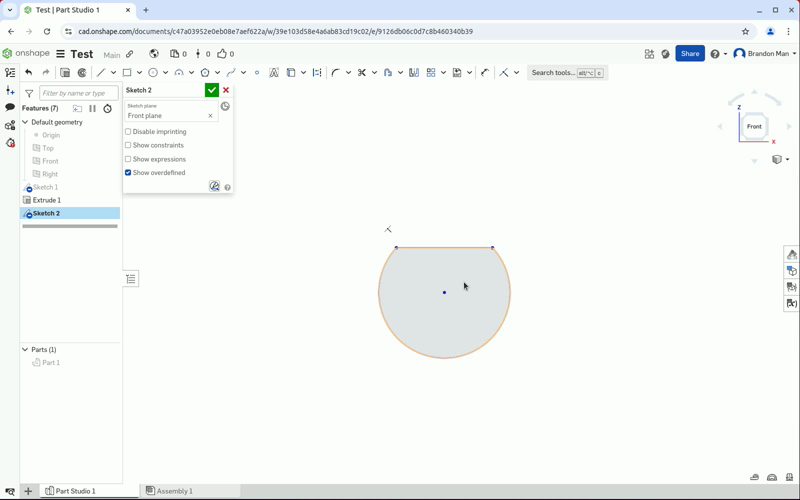
scroll(6)
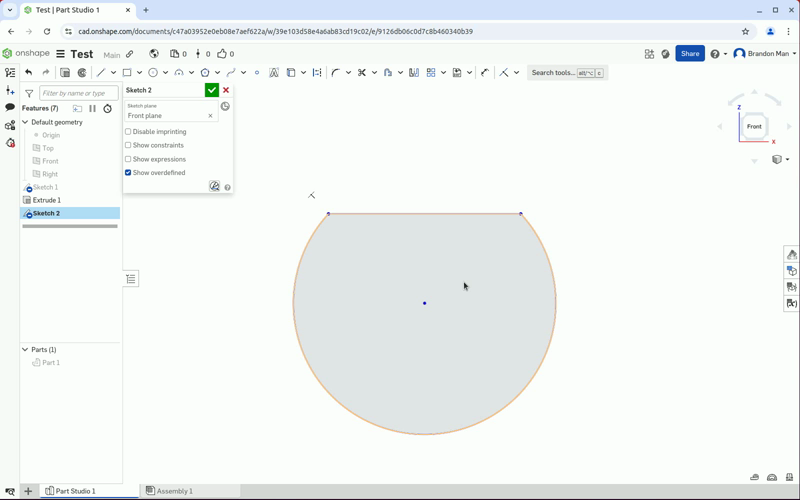
click(464, 281)
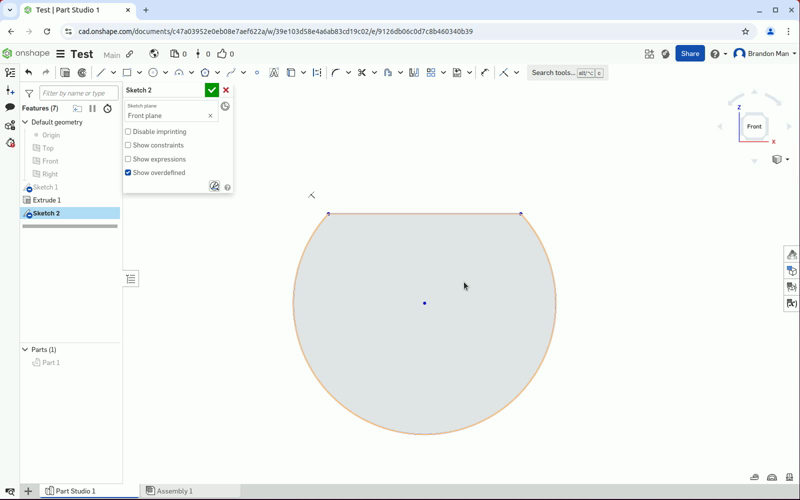
scroll(-6)
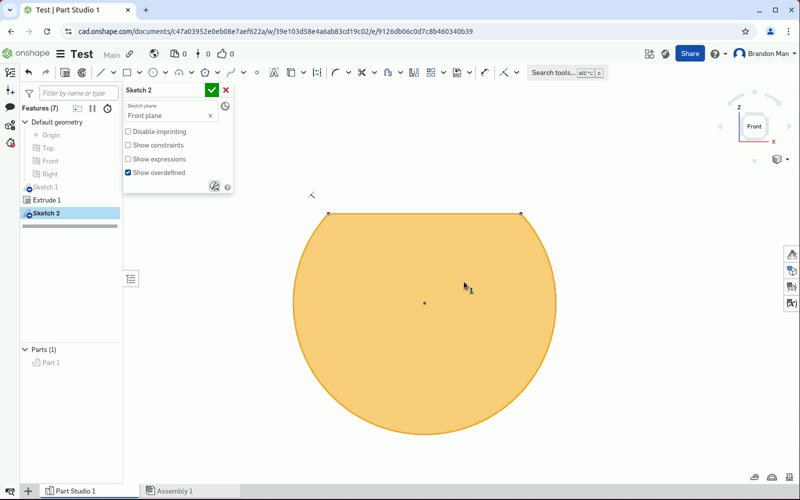
scroll(-6)
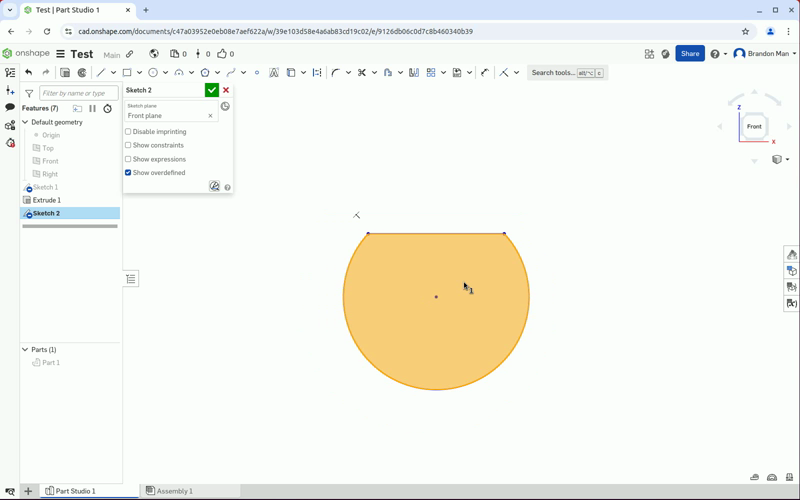
scroll(-6)
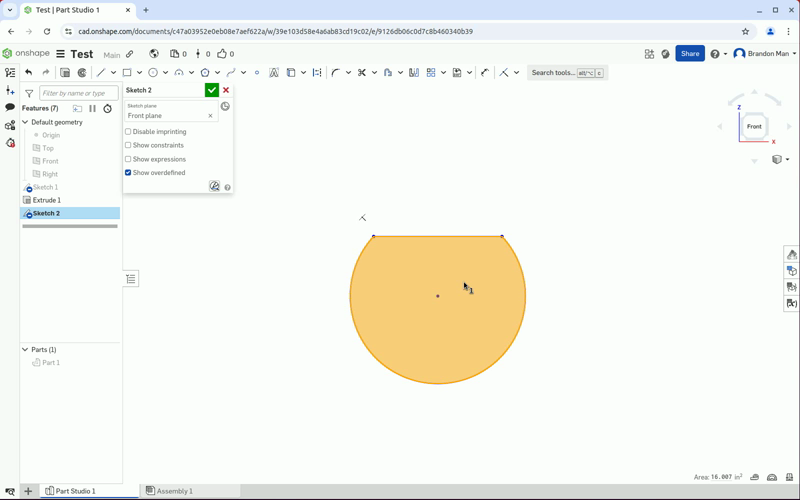
scroll(-6)
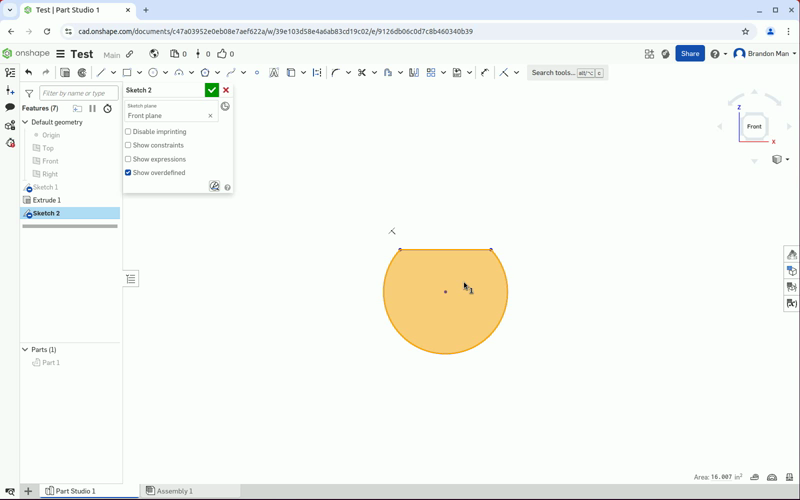
scroll(-6)
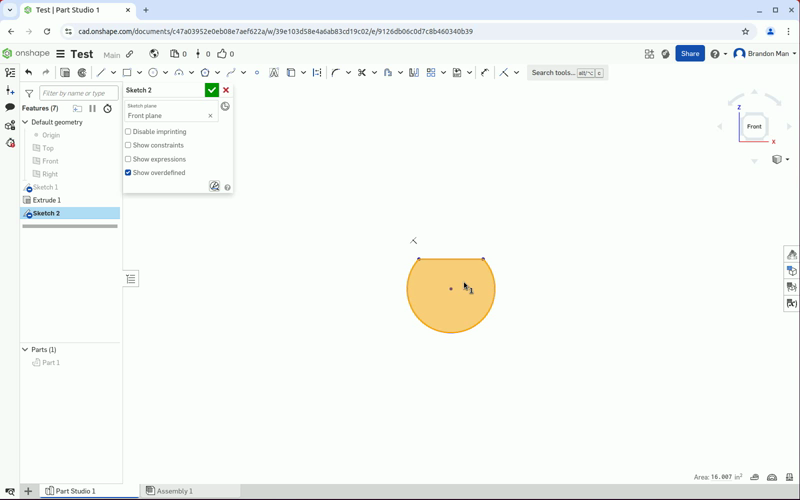
scroll(-6)
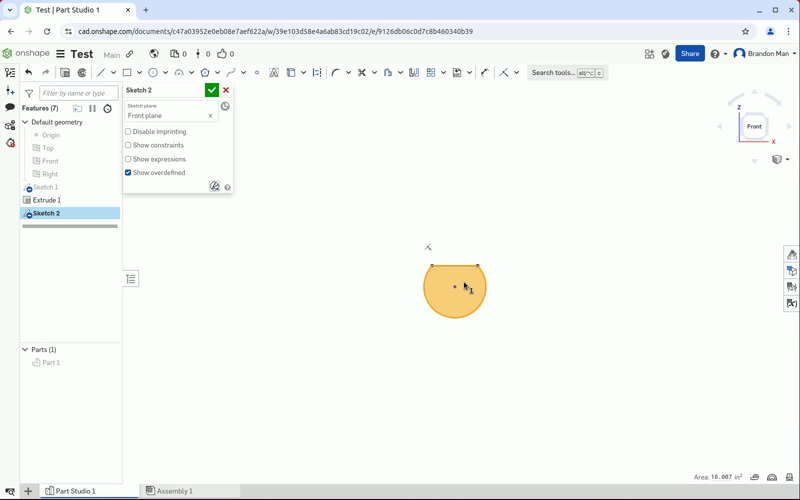
scroll(-6)
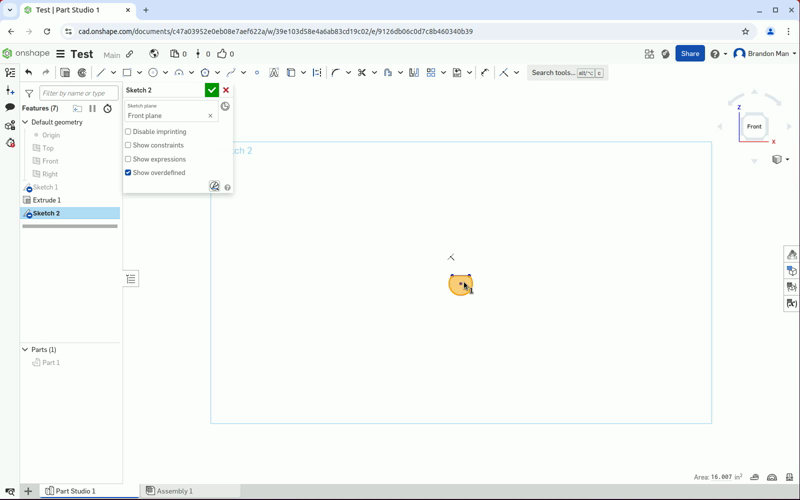
mouse_move(73, 352)
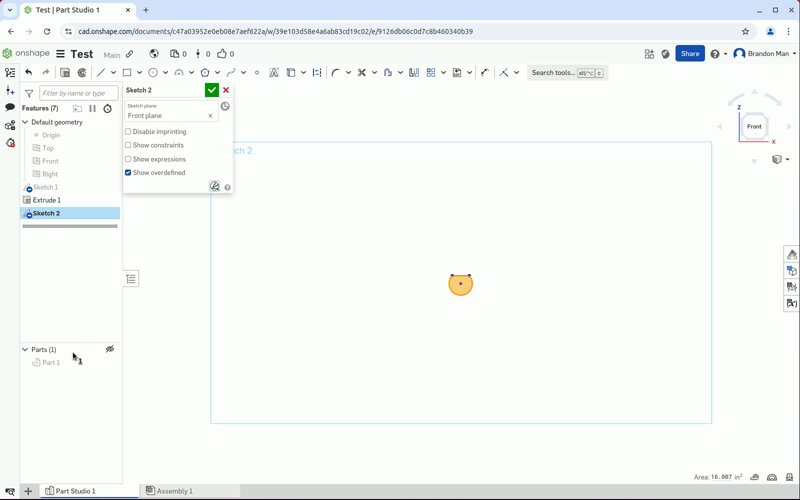
key(shift+y)
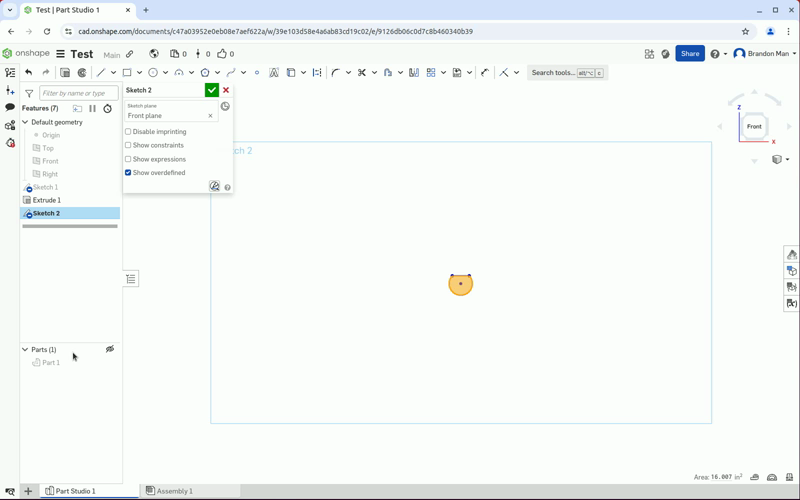
key(shift+e)
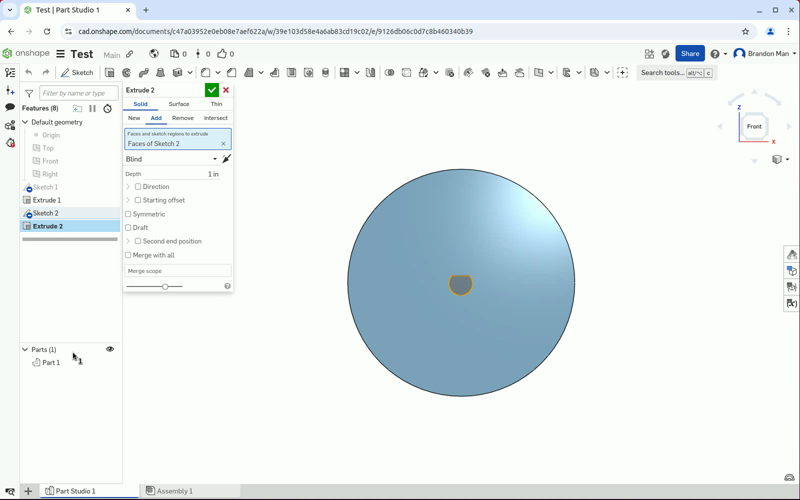
mouse_move(143, 106)
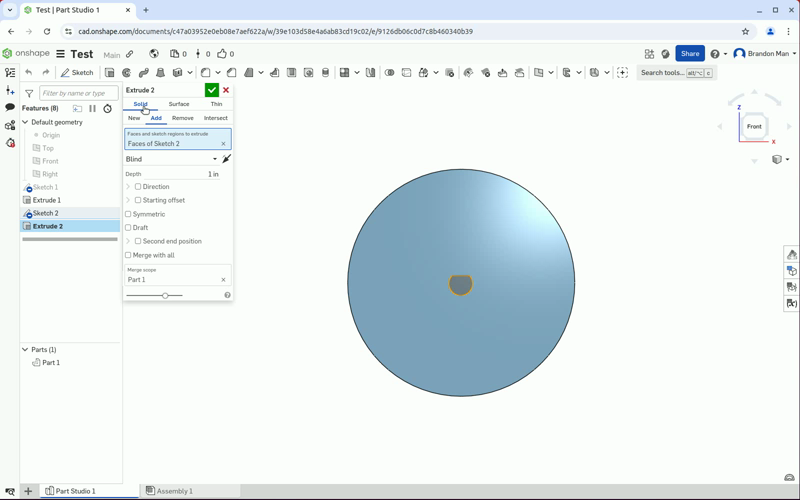
click(143, 106)
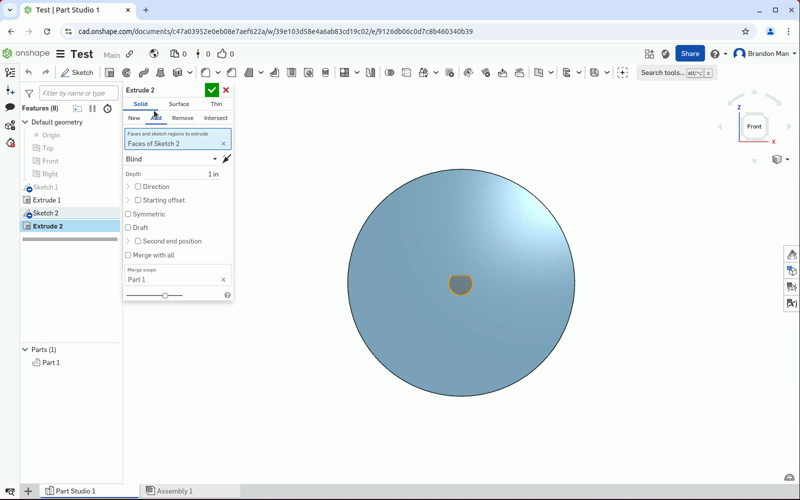
mouse_move(186, 120)
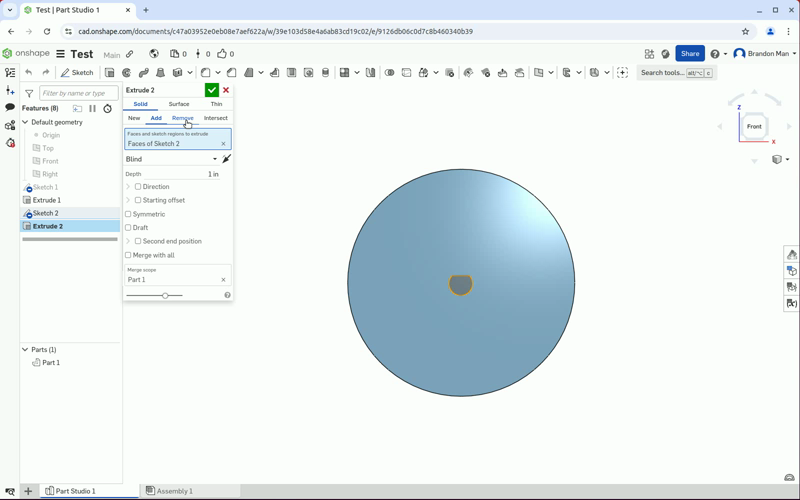
click(186, 120)
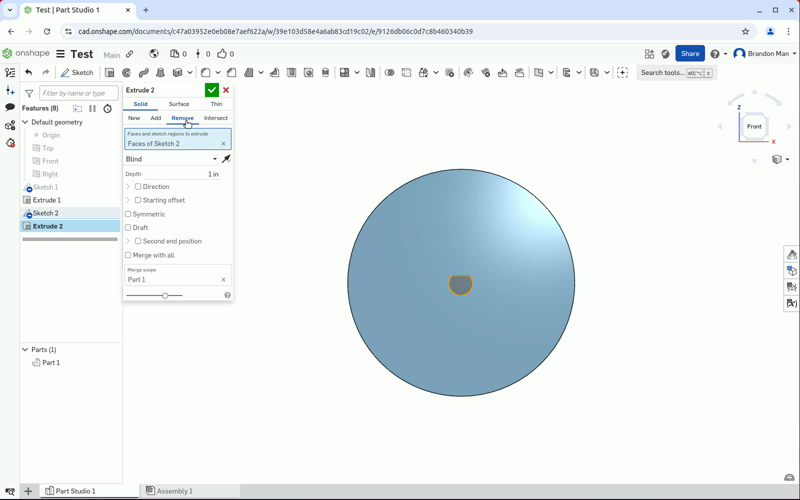
key(tab, 4)
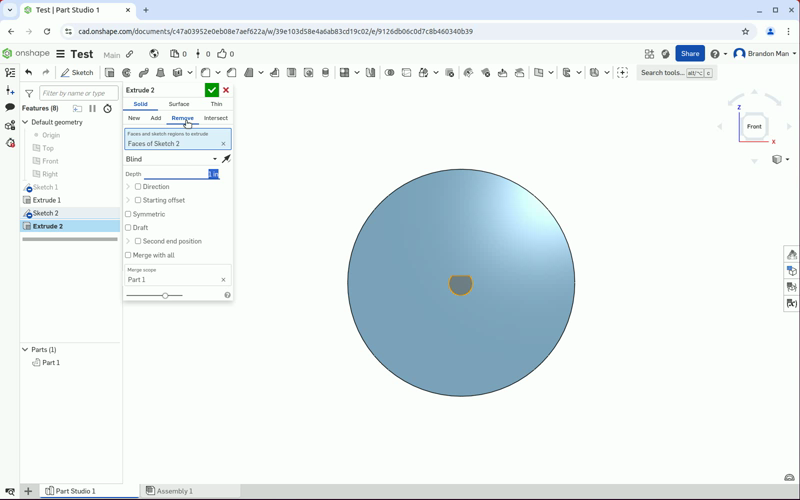
text(8.425)
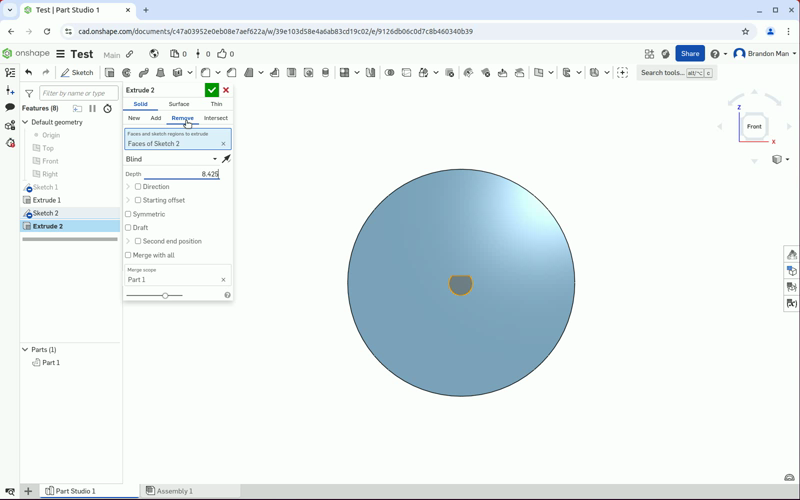
key(tab, 6)
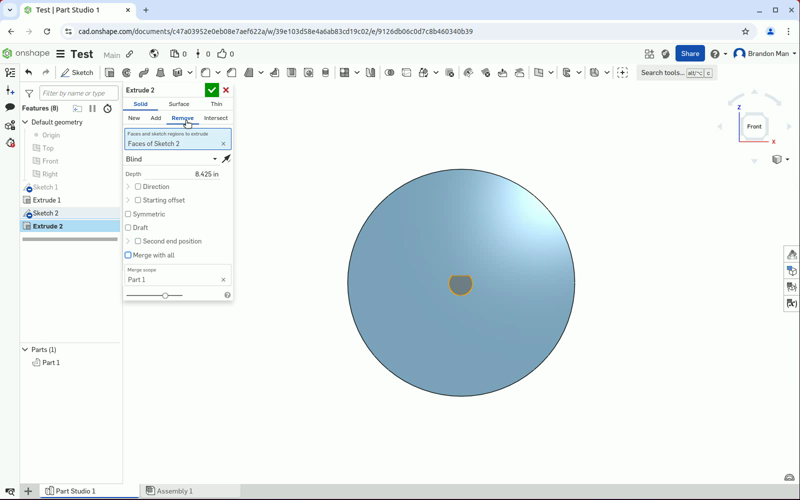
key(space)
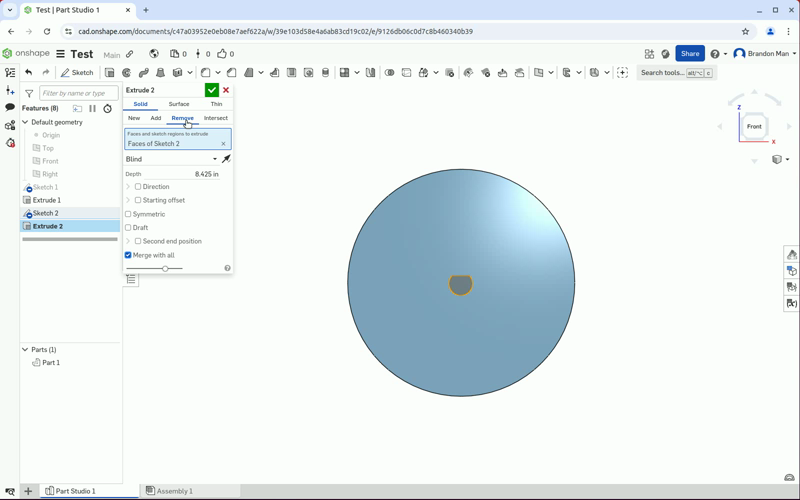
key(enter)
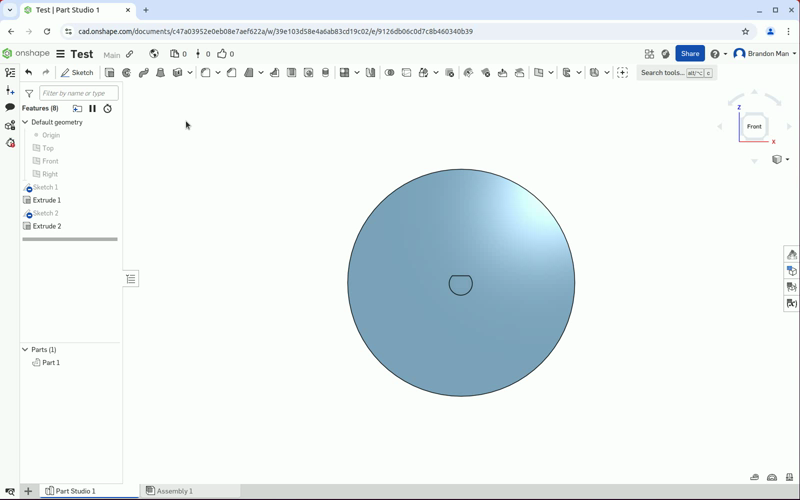
key(shift+h)
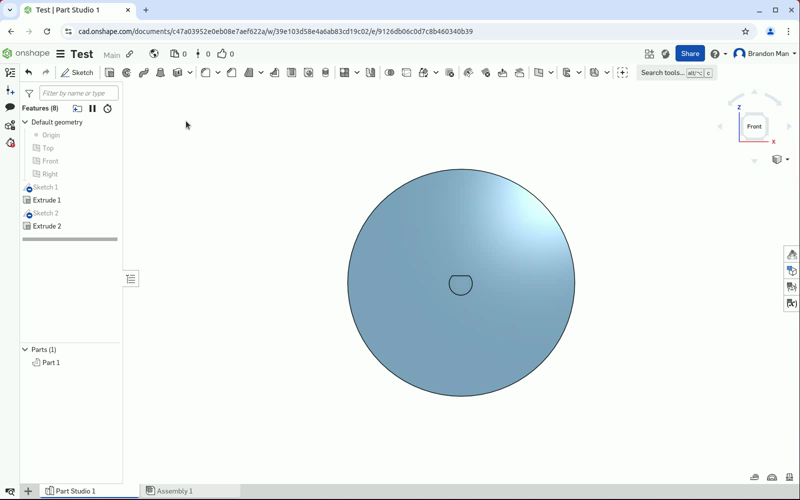
key(shift+h)
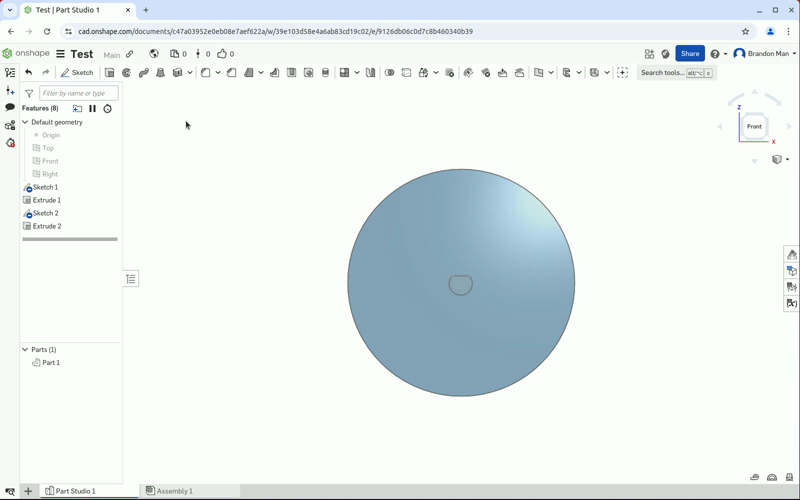
key(shift+7)
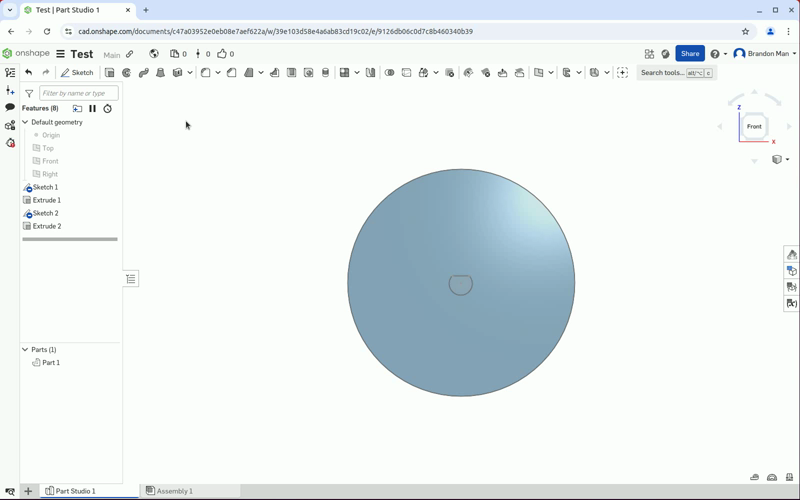
key(left, 2)
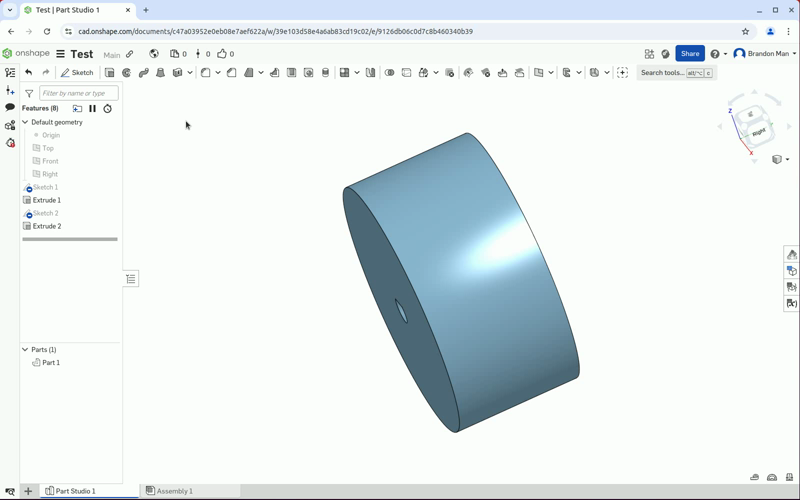
key(down, 2)
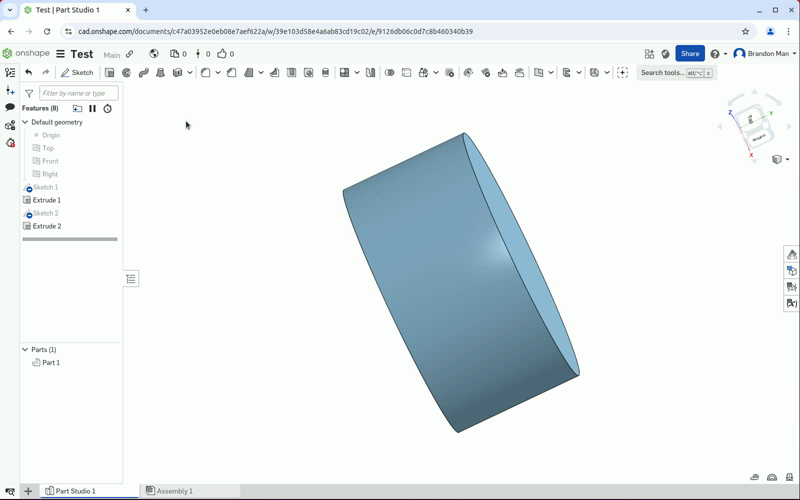
key(up, 2)
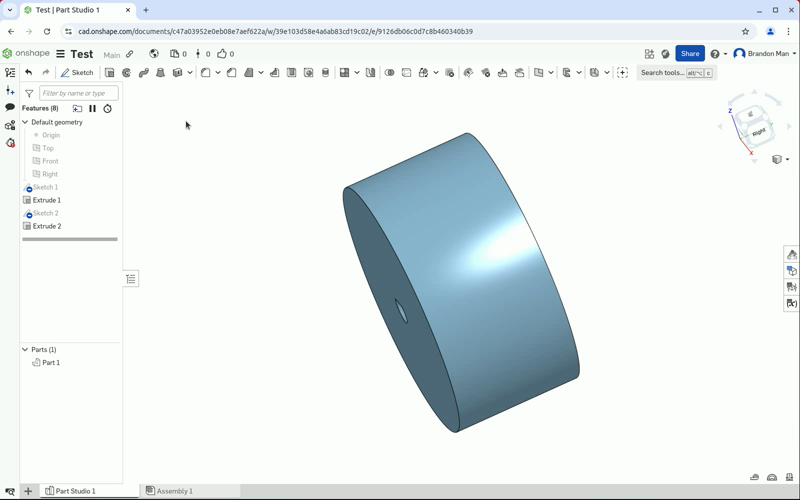
key(right, 2)
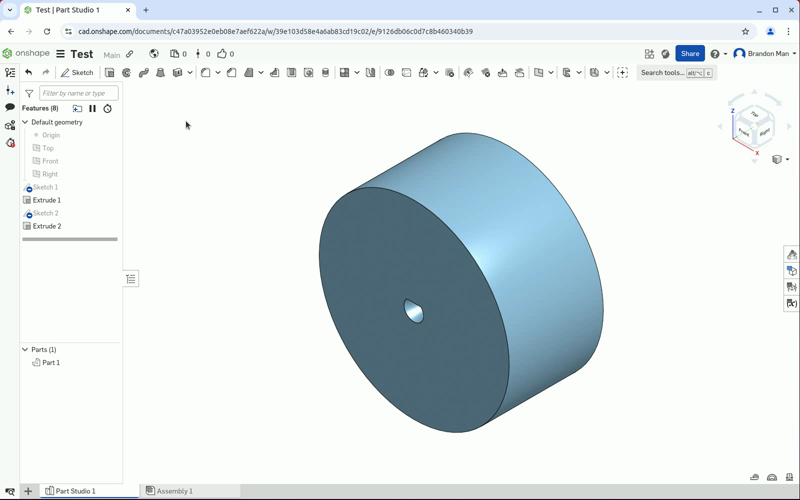
mouse_move(73, 189)
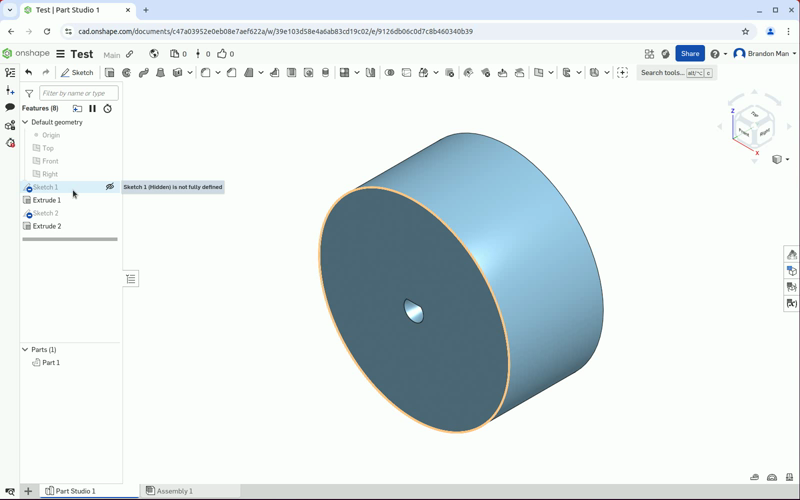
click(73, 189)